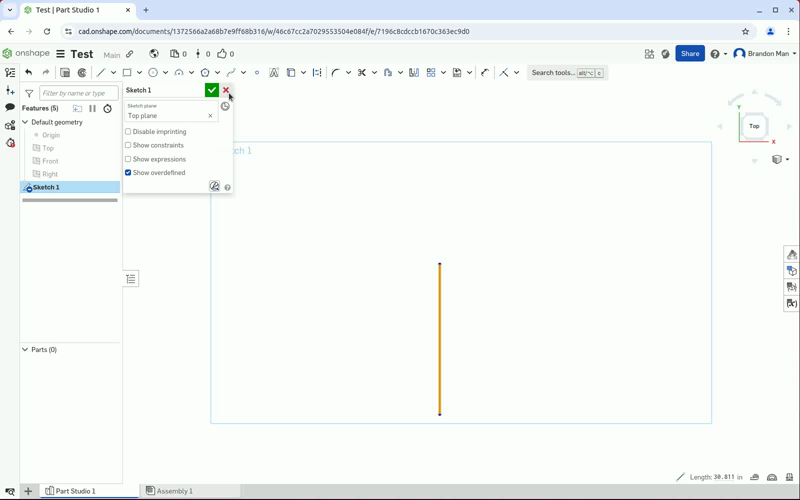
key(shift+h)
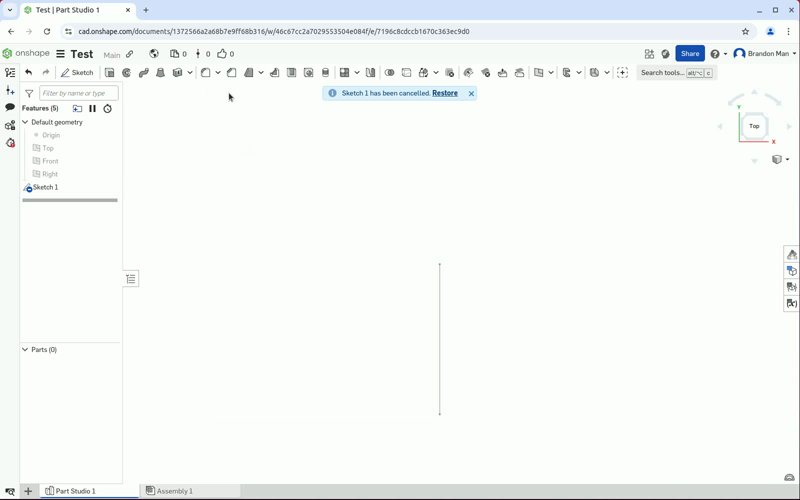
key(shift+s)
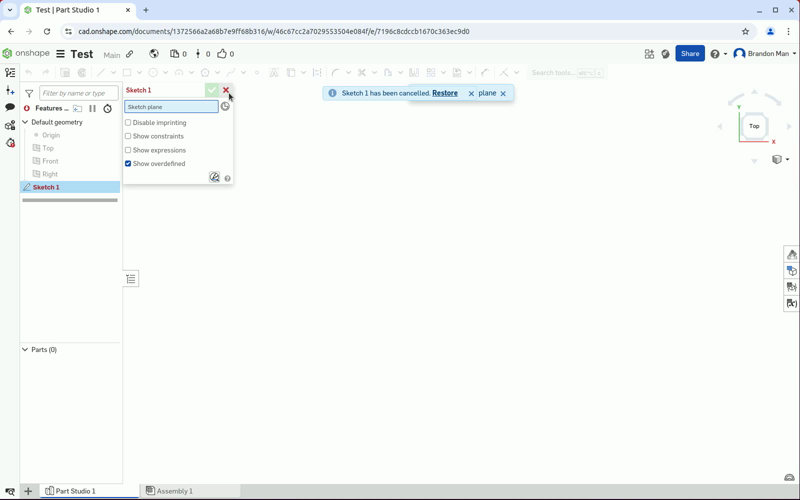
mouse_move(73, 150)
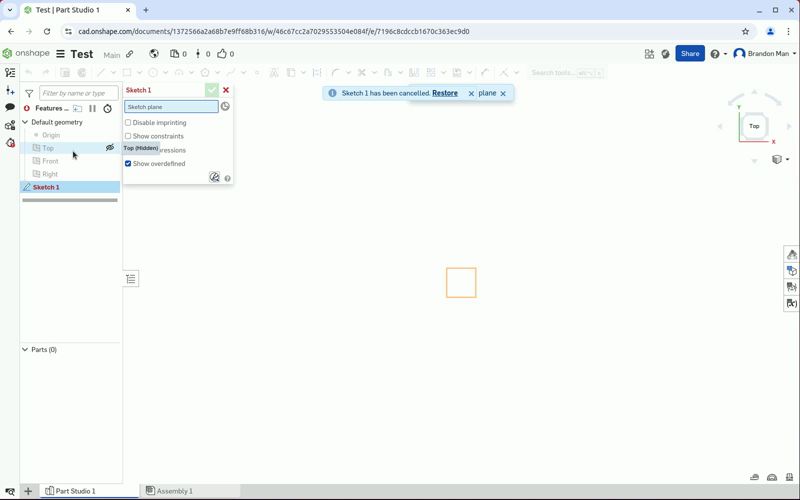
click(73, 150)
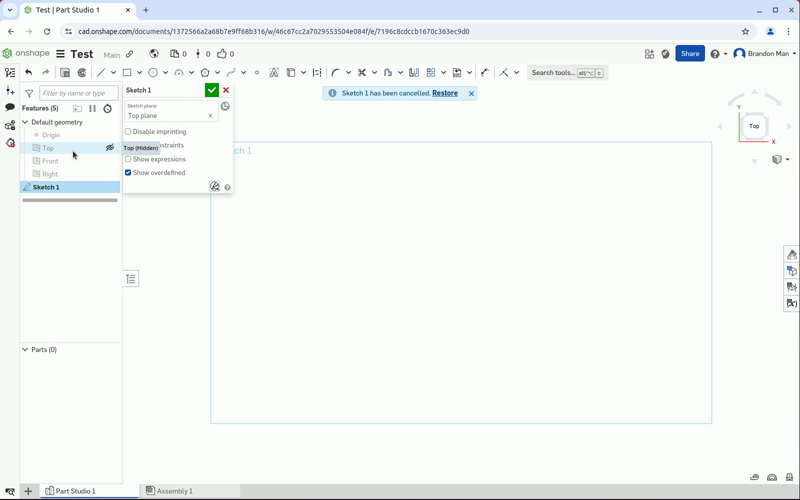
mouse_move(73, 352)
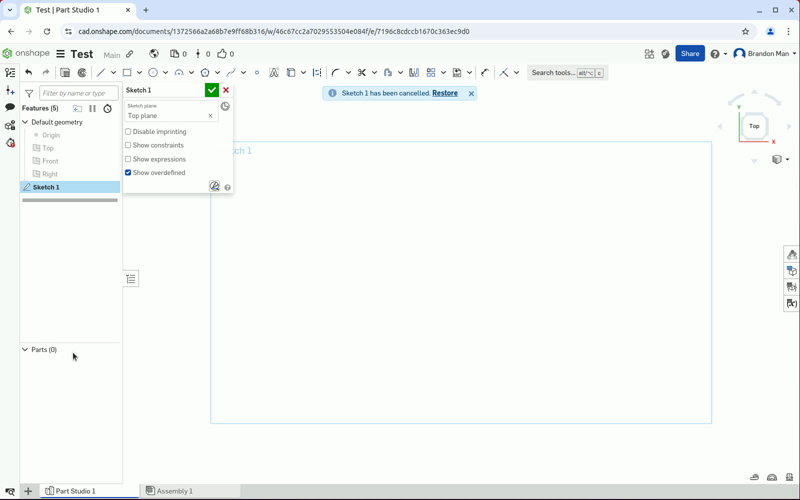
key(y)
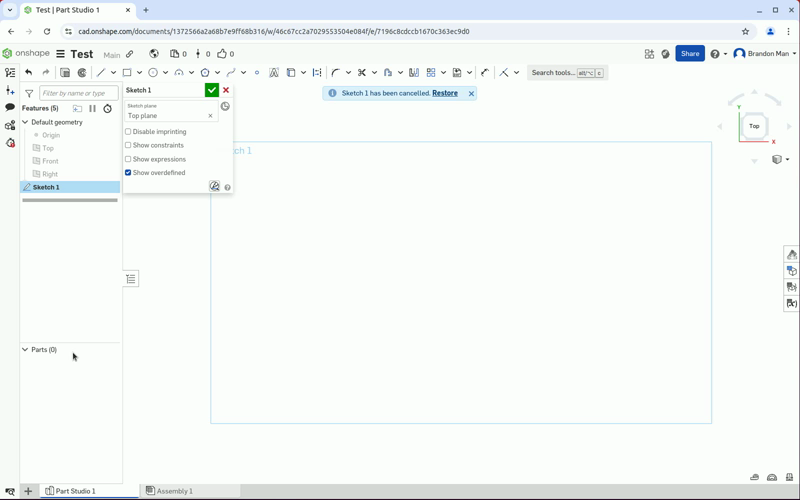
key(a)
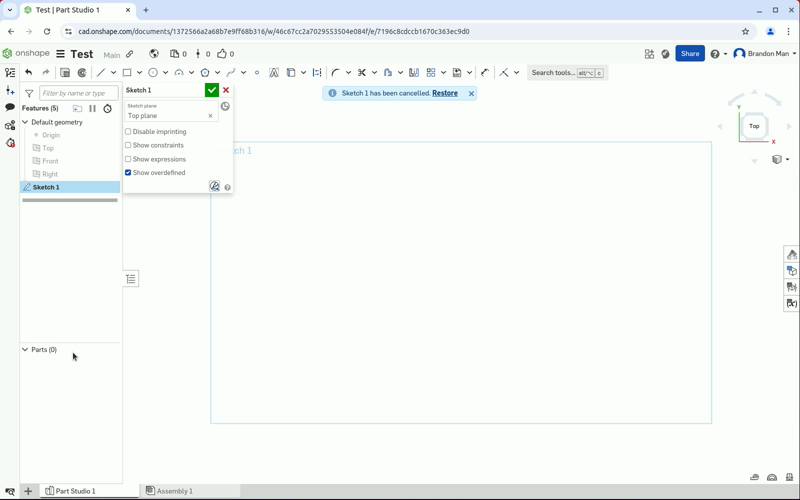
key_down(shift)
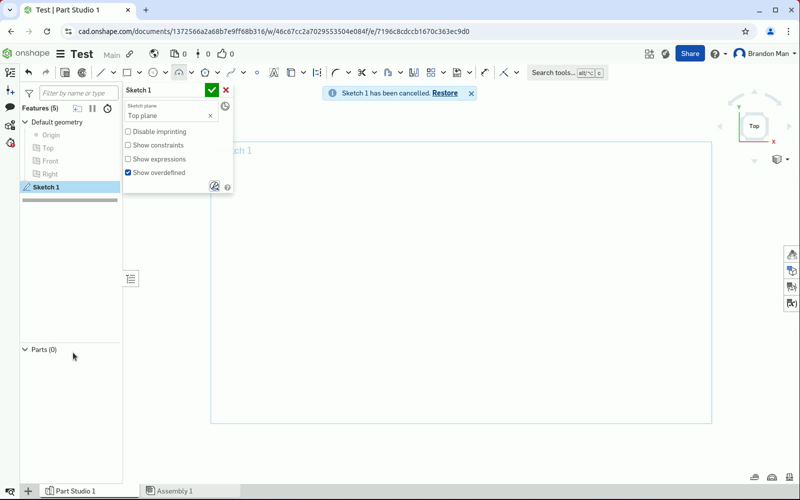
mouse_move(473, 360)
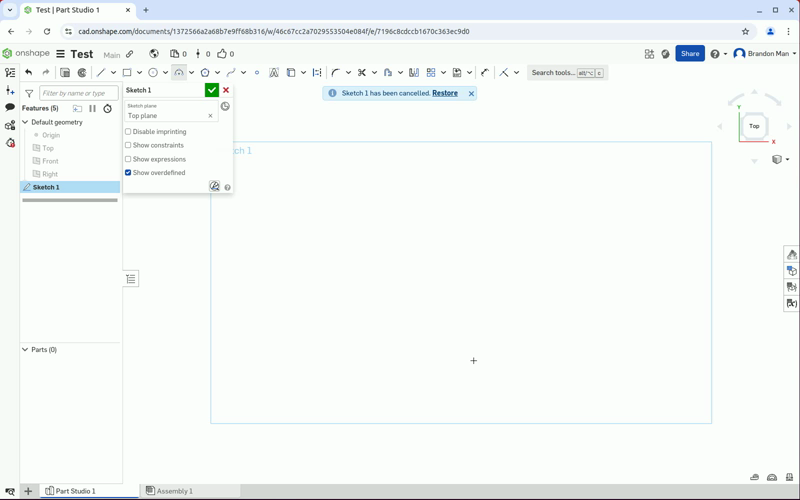
click(473, 360)
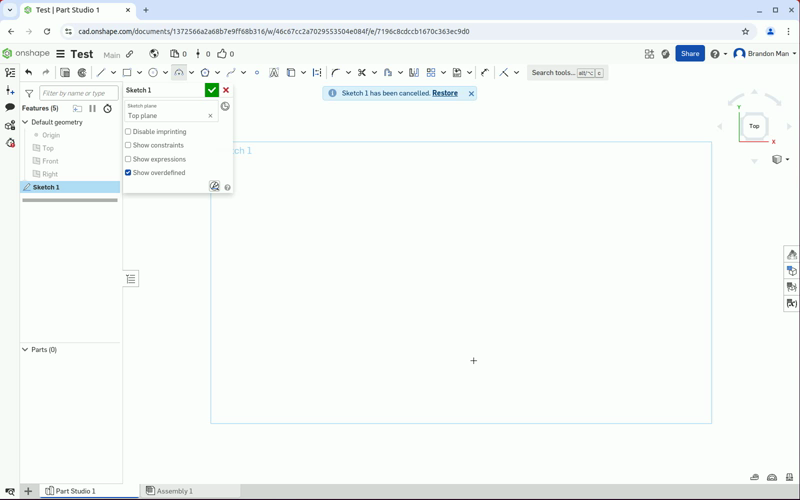
key_up(shift)
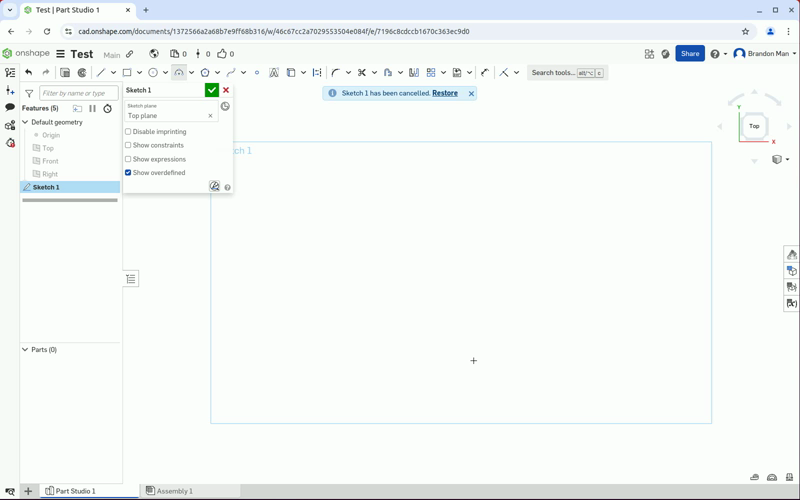
key_down(shift)
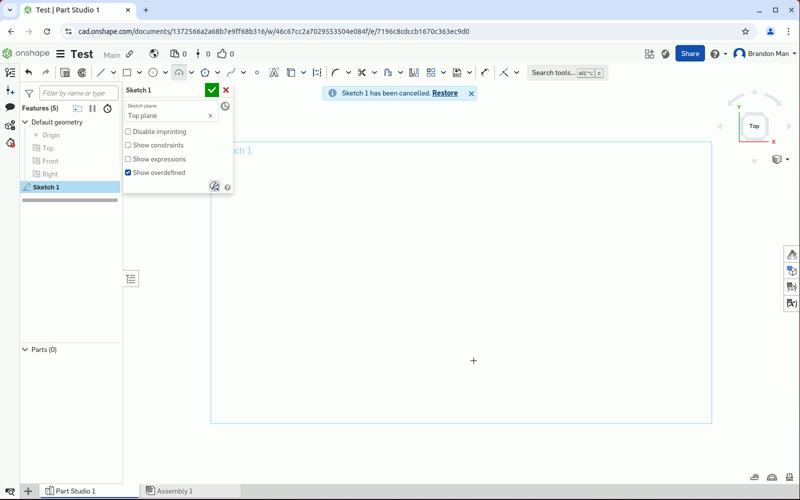
mouse_move(496, 191)
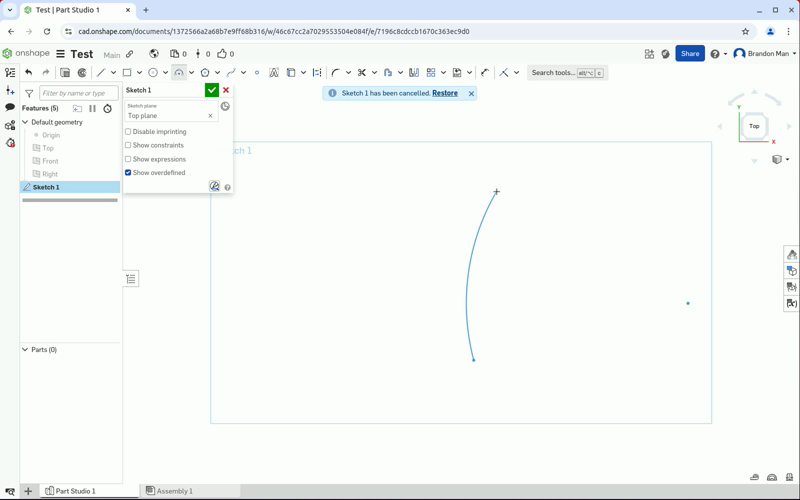
click(496, 191)
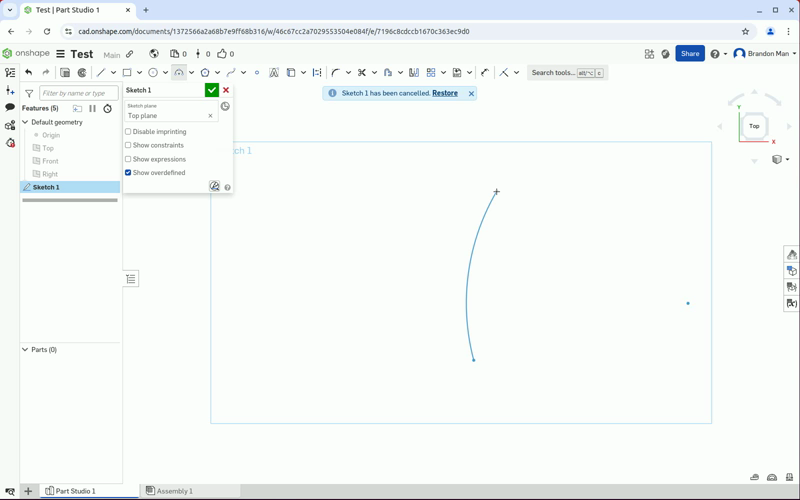
mouse_move(543, 283)
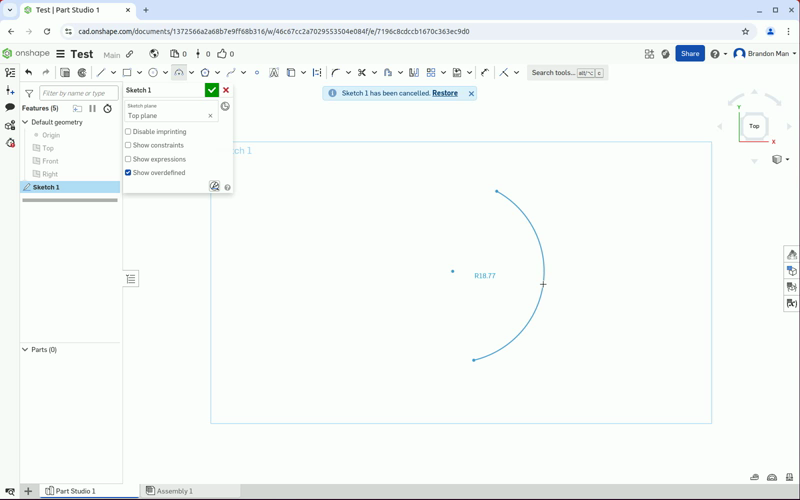
click(543, 283)
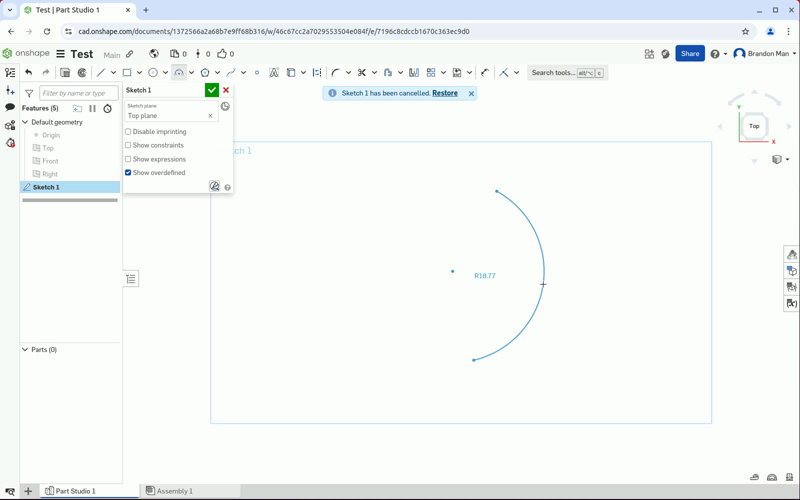
key_up(shift)
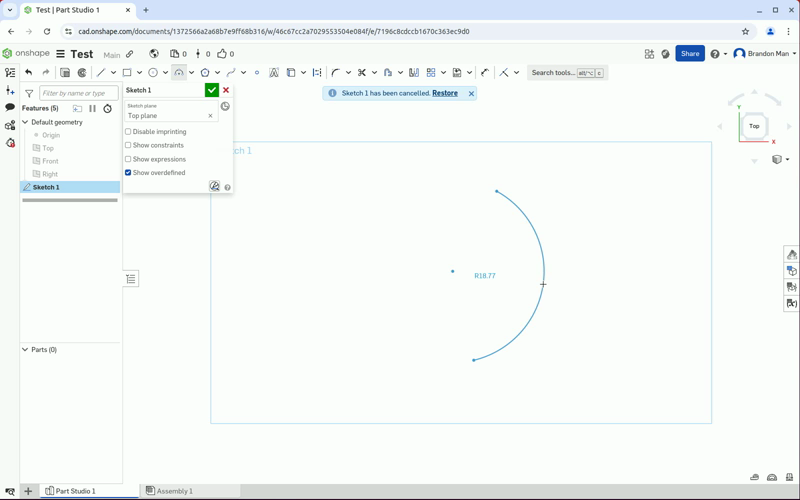
mouse_move(496, 191)
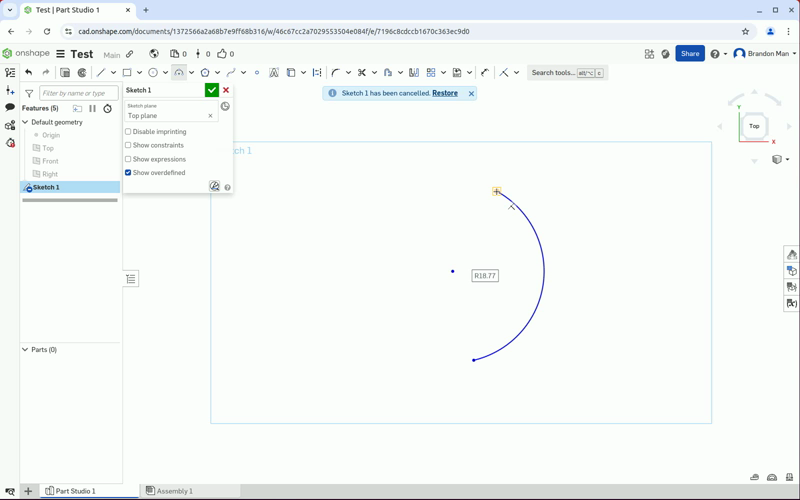
click(496, 191)
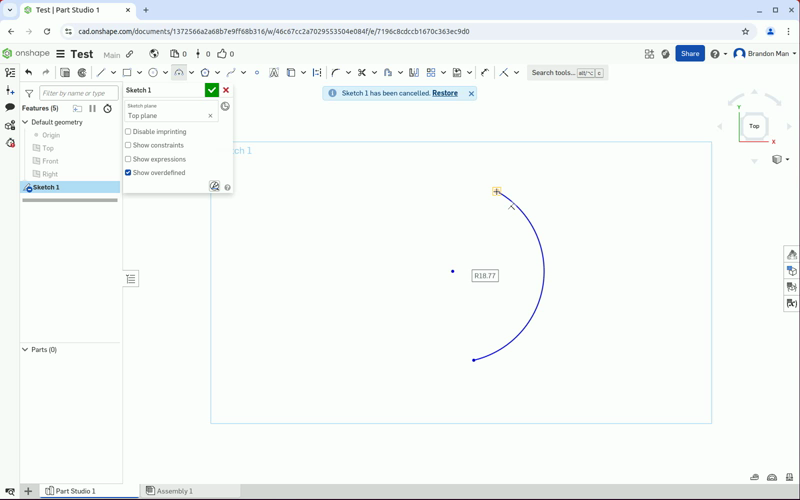
key_down(shift)
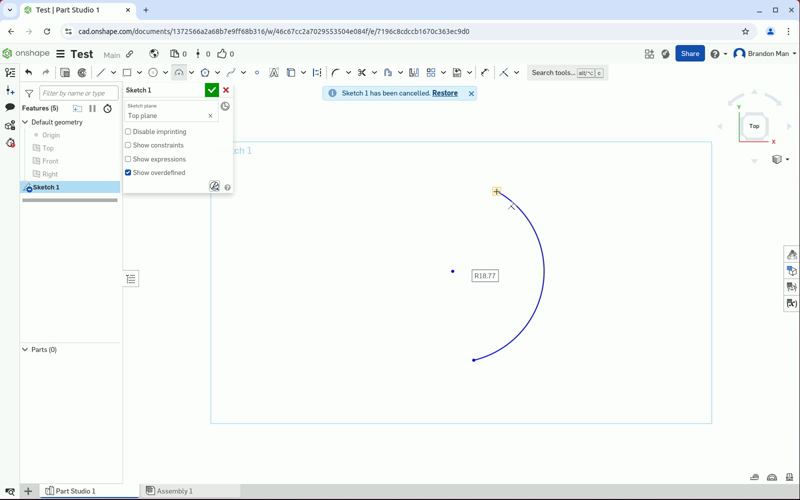
mouse_move(473, 260)
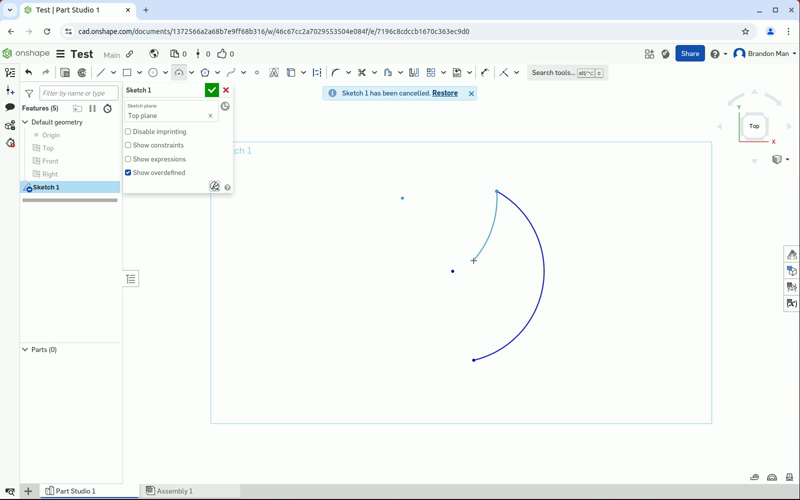
click(473, 260)
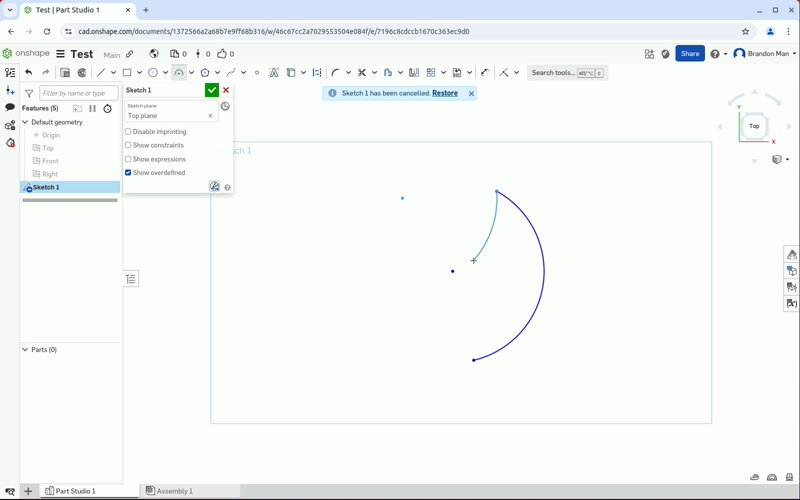
mouse_move(502, 231)
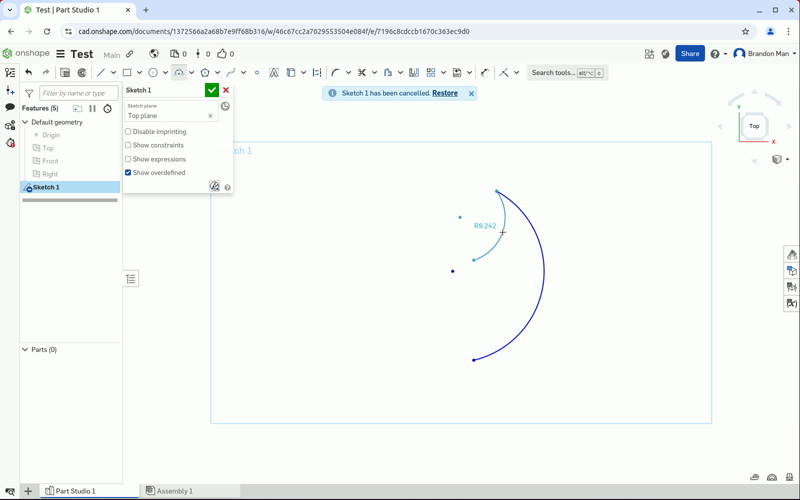
click(502, 231)
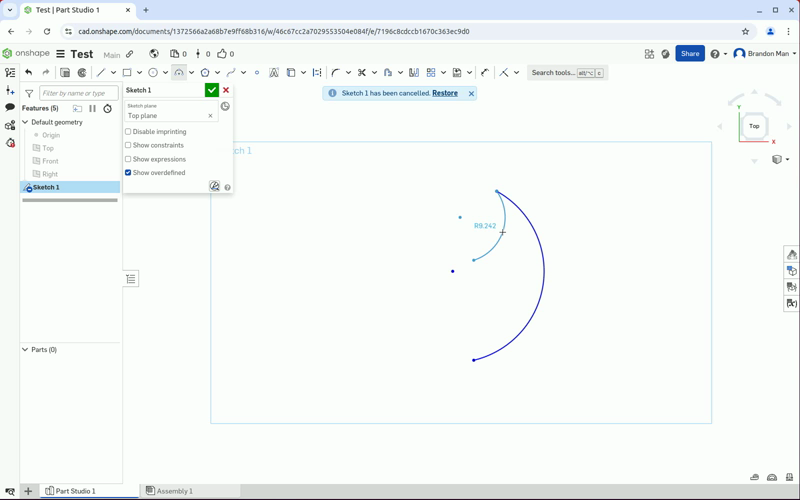
key_up(shift)
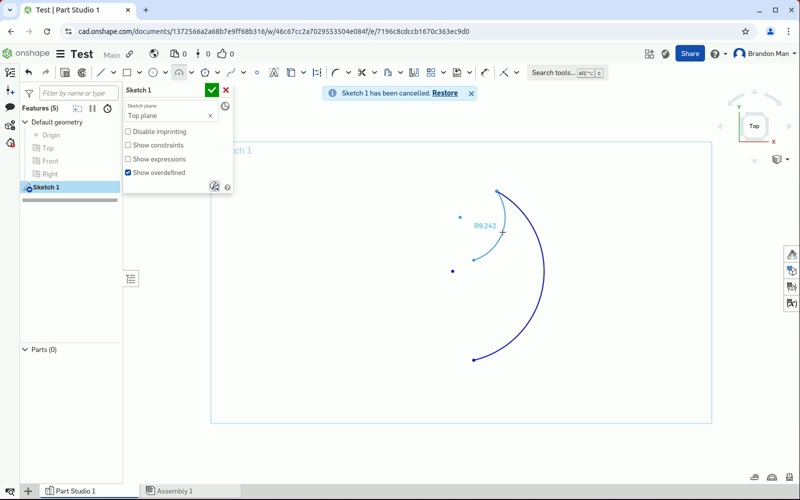
key(esc)
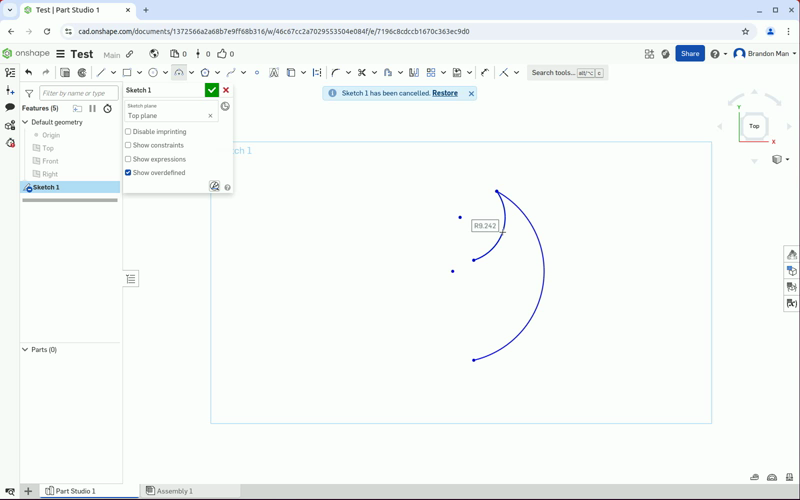
key(l)
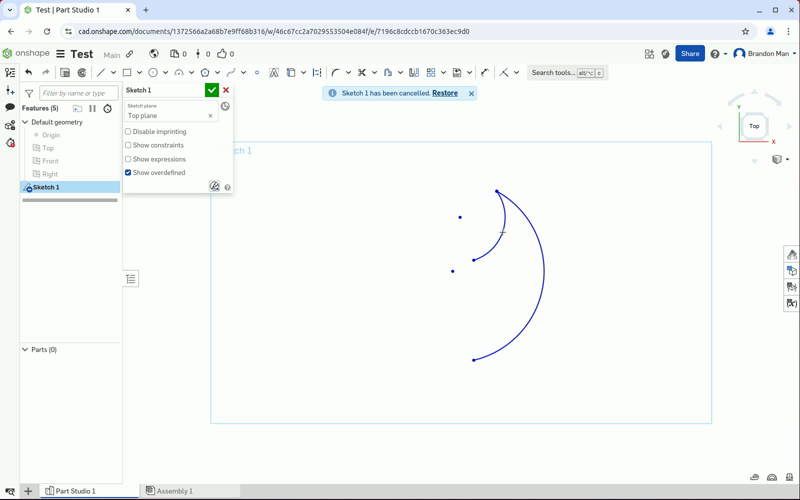
mouse_move(473, 260)
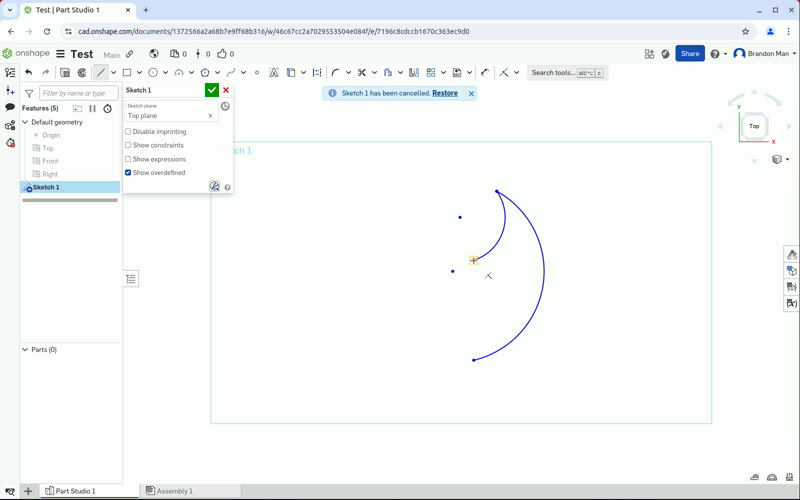
click(473, 260)
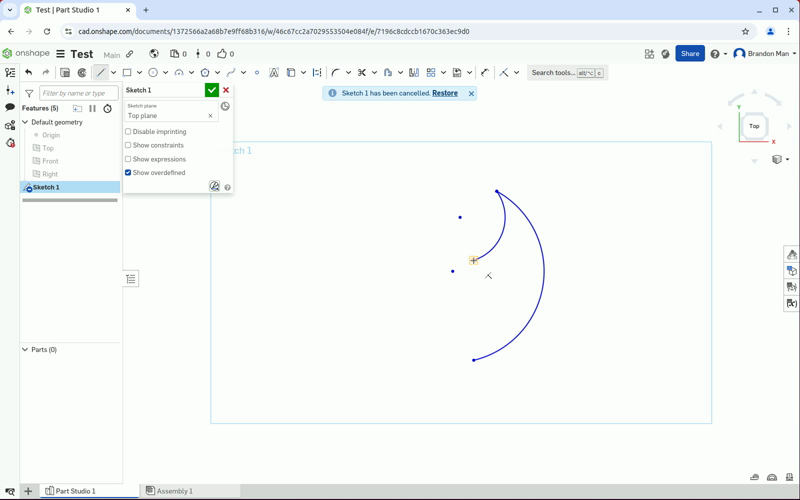
key_down(shift)
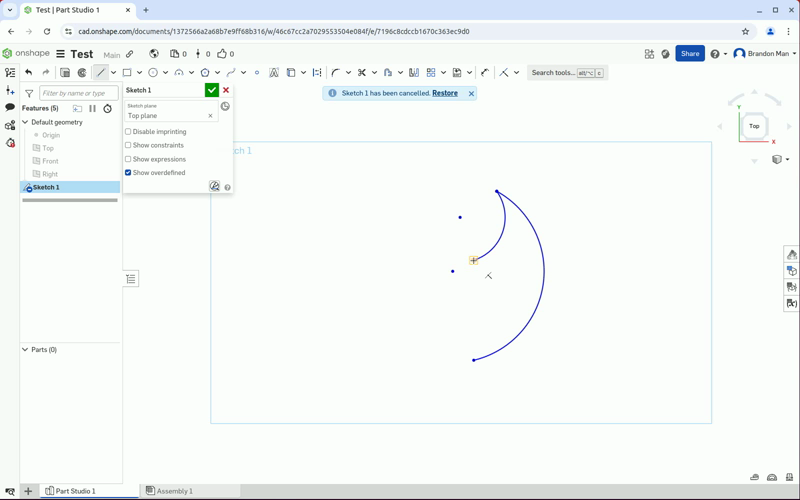
mouse_move(473, 360)
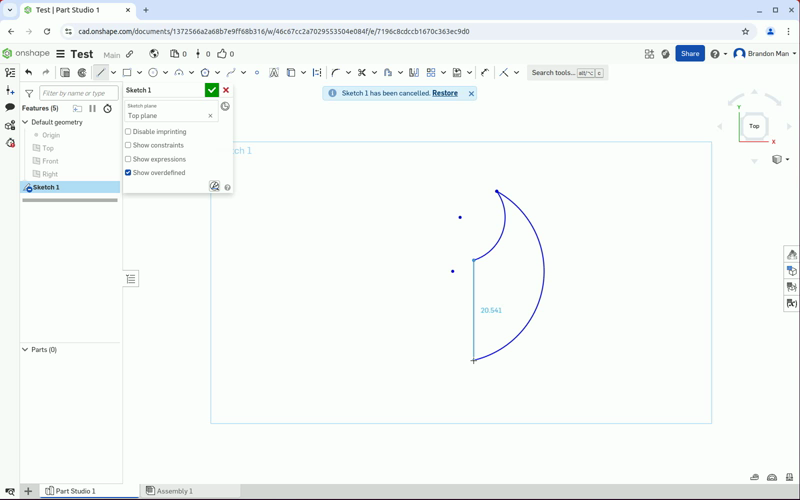
key_up(shift)
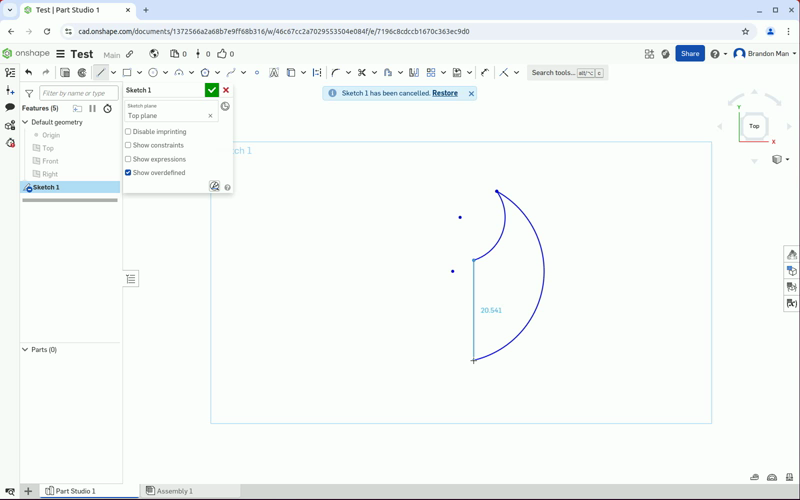
click(473, 360)
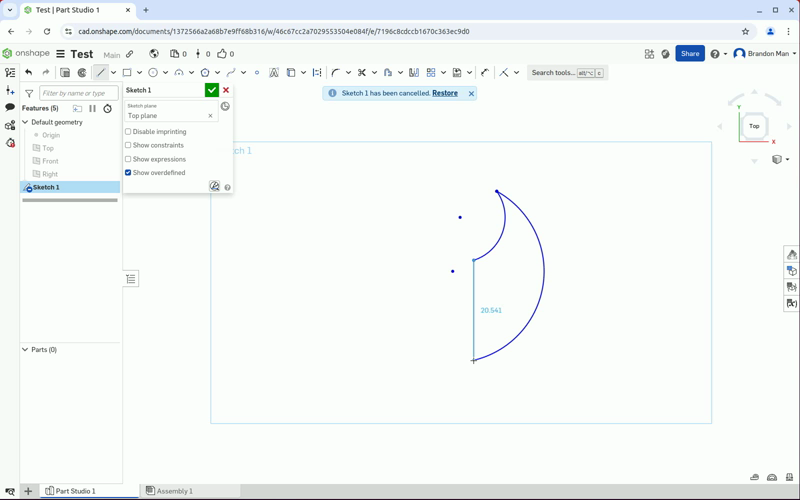
key(esc)
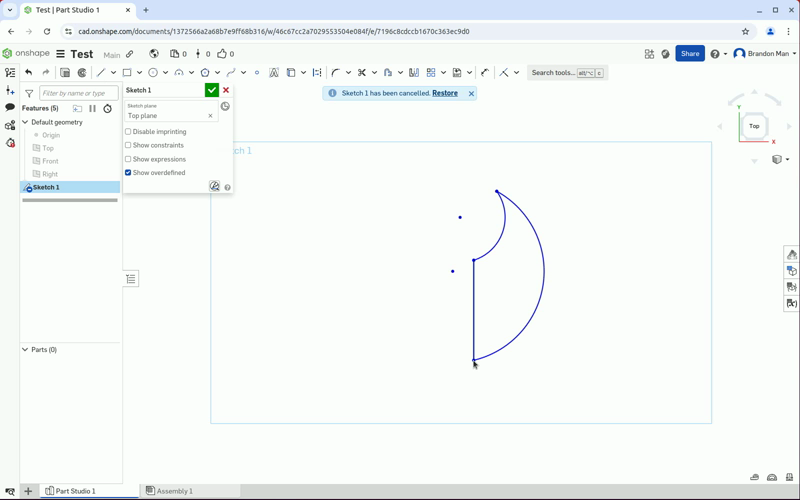
mouse_move(510, 211)
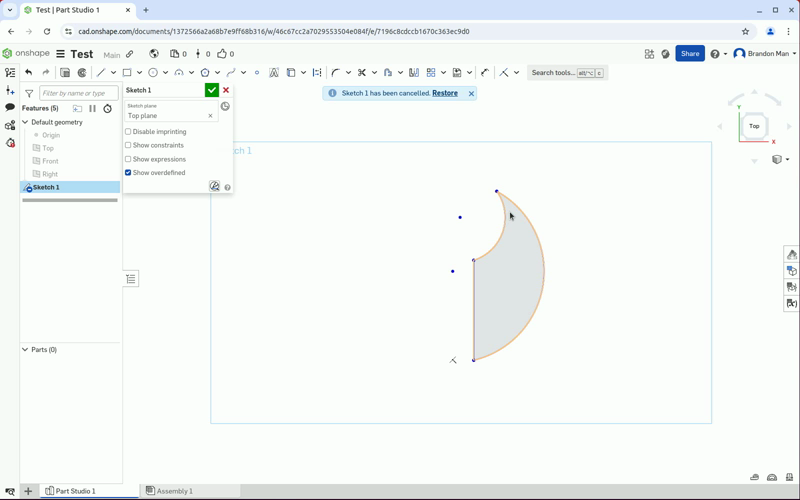
click(510, 211)
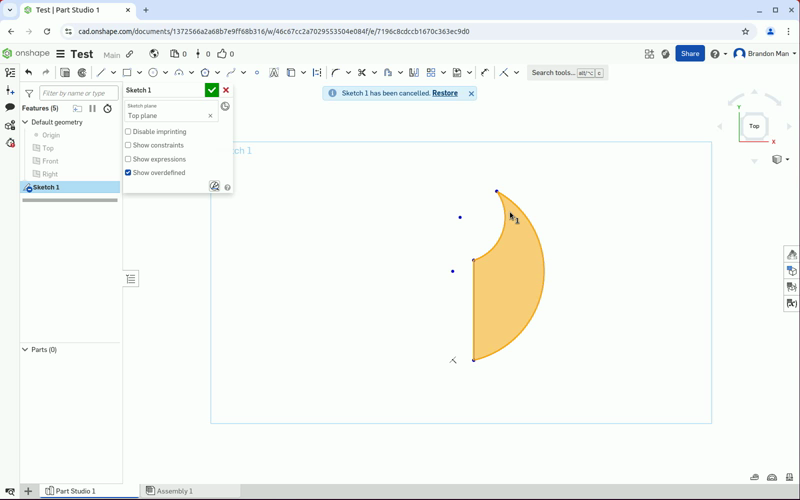
mouse_move(73, 352)
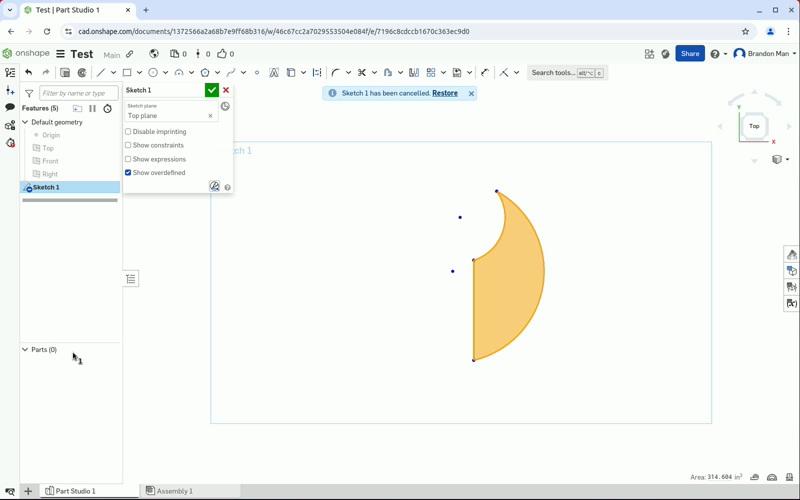
key(shift+y)
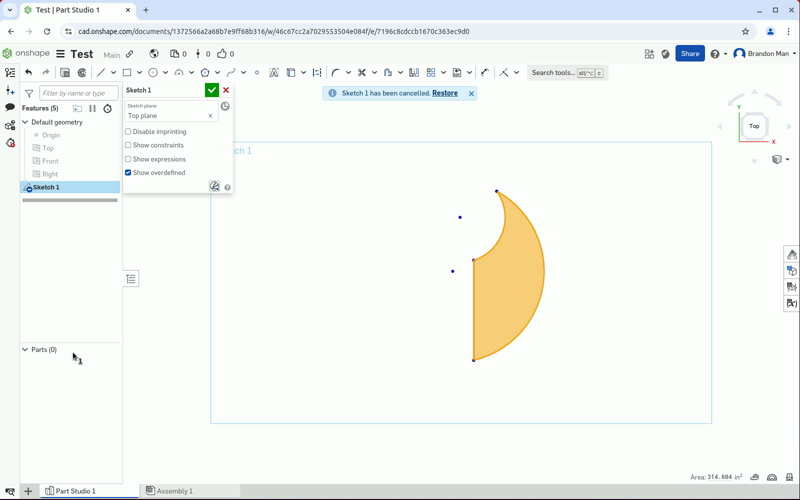
key(shift+e)
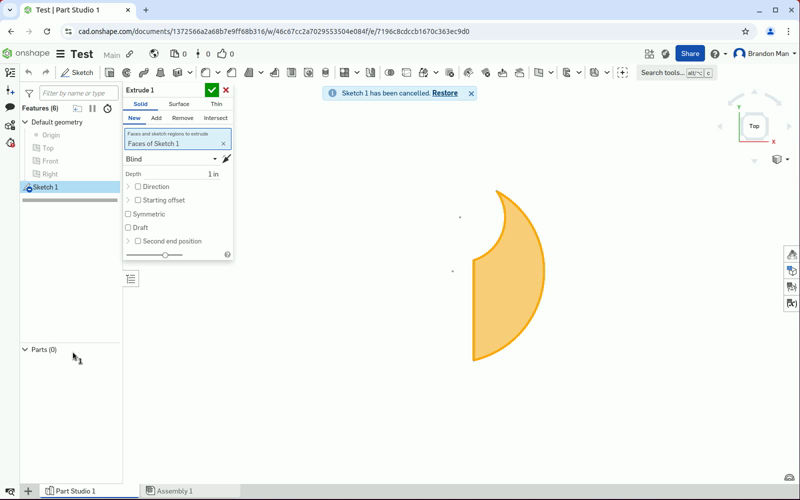
mouse_move(143, 106)
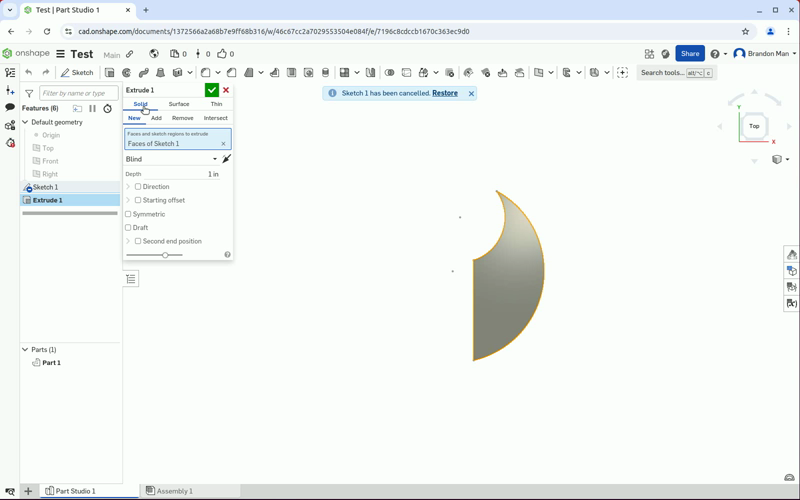
click(143, 106)
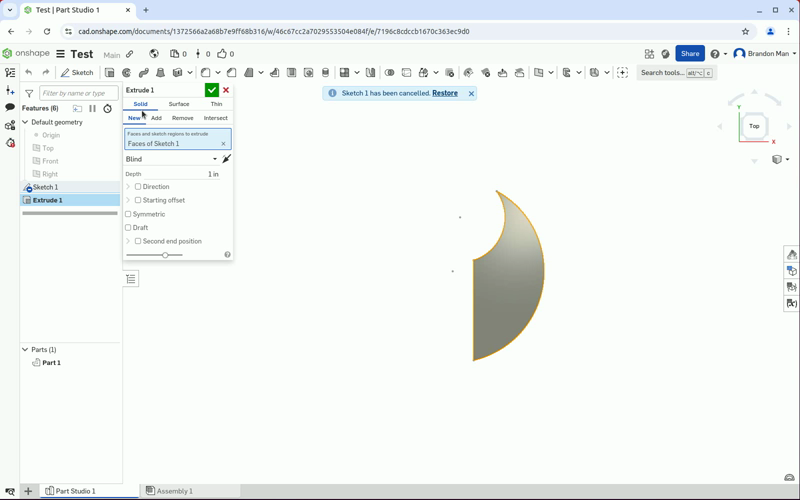
mouse_move(137, 120)
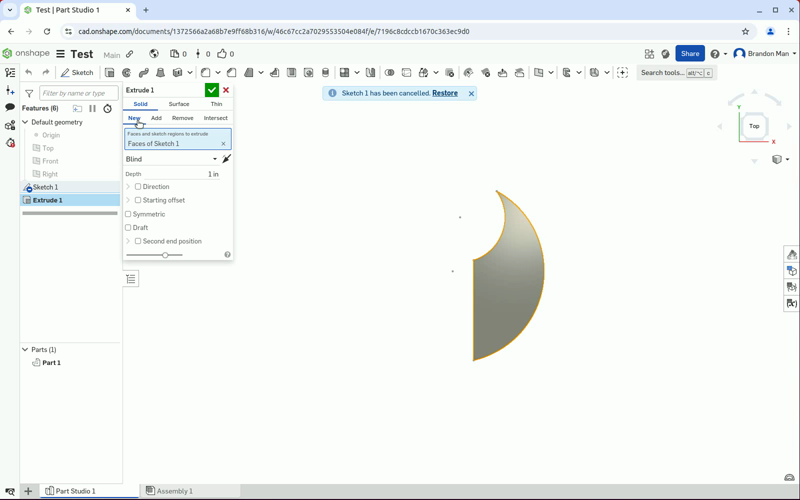
click(137, 120)
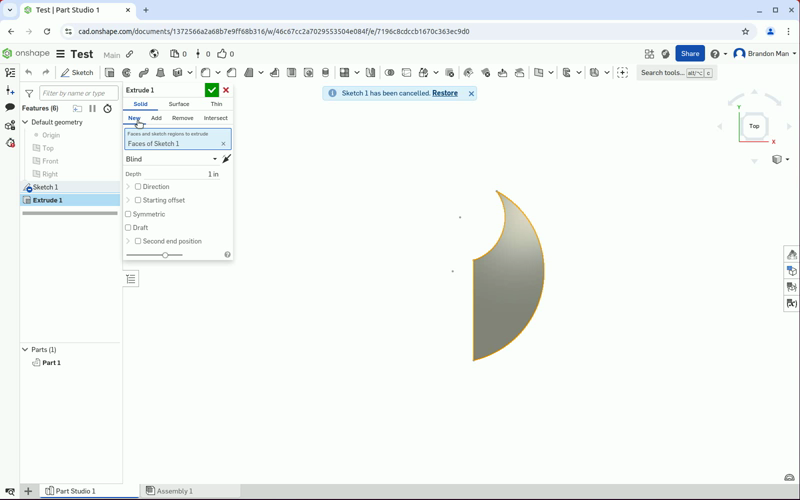
key(tab, 4)
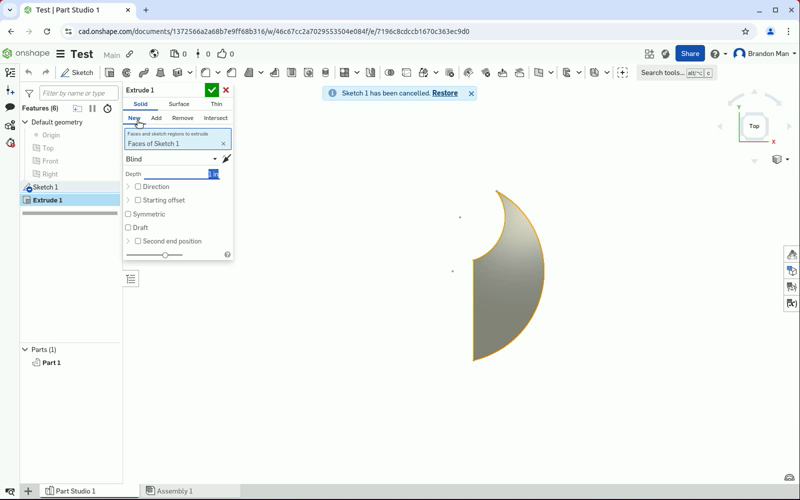
text(3.37)
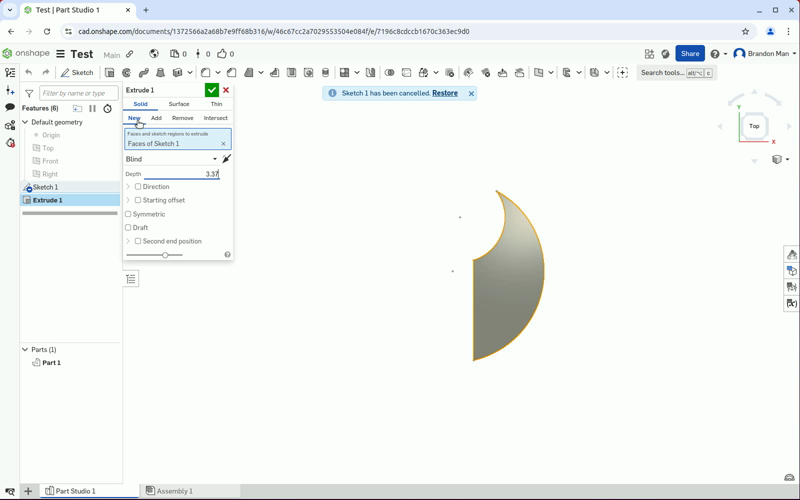
key(enter)
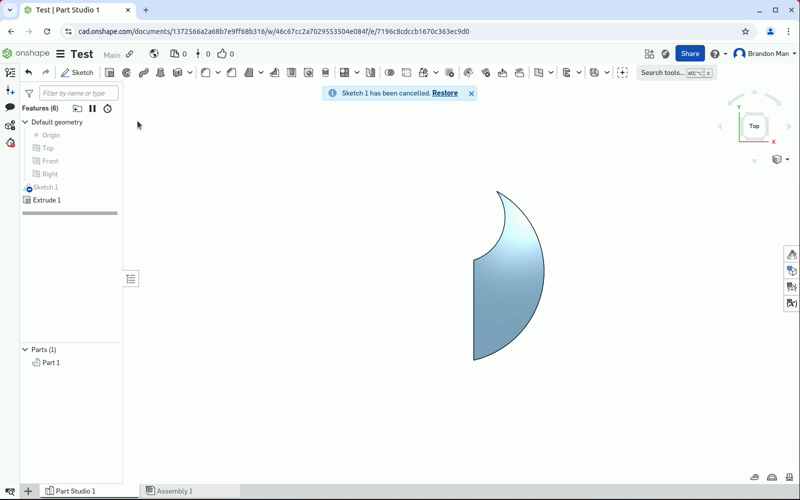
key(shift+h)
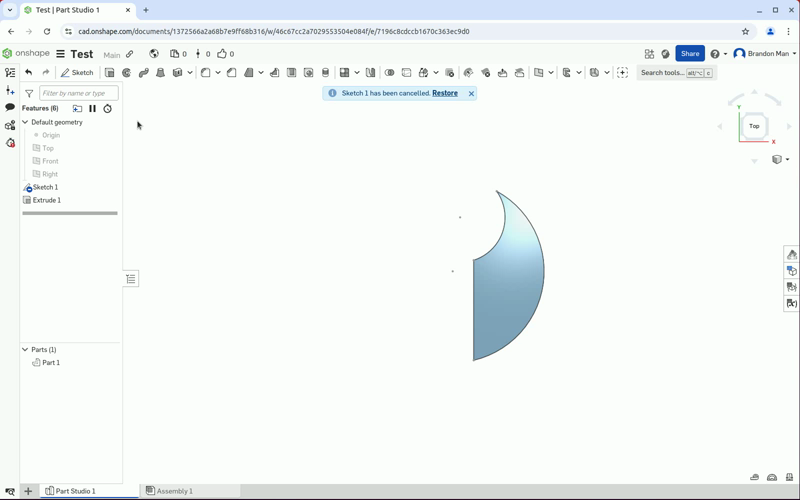
key(shift+h)
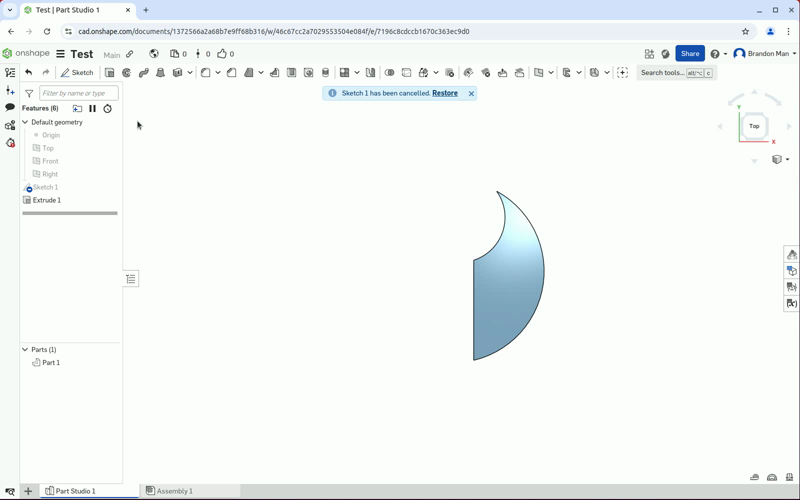
mouse_move(73, 189)
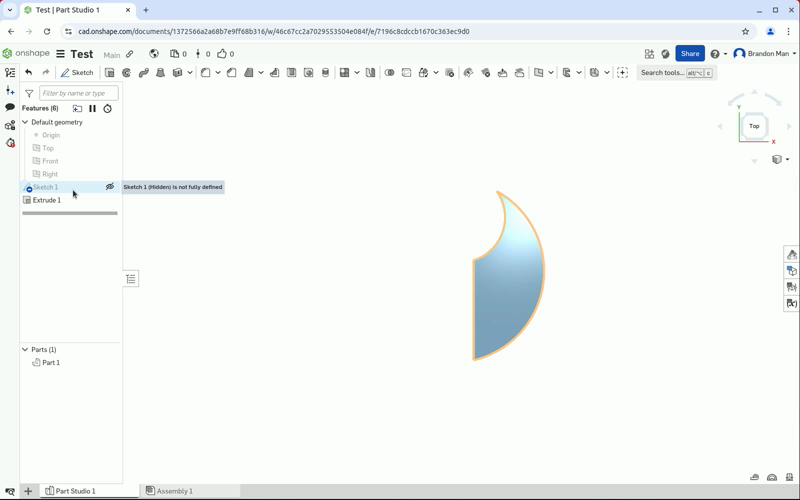
click(73, 189)
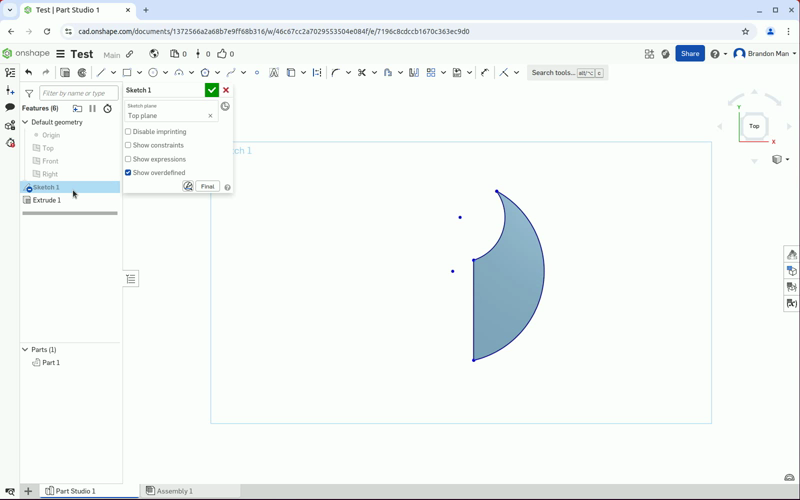
mouse_move(229, 92)
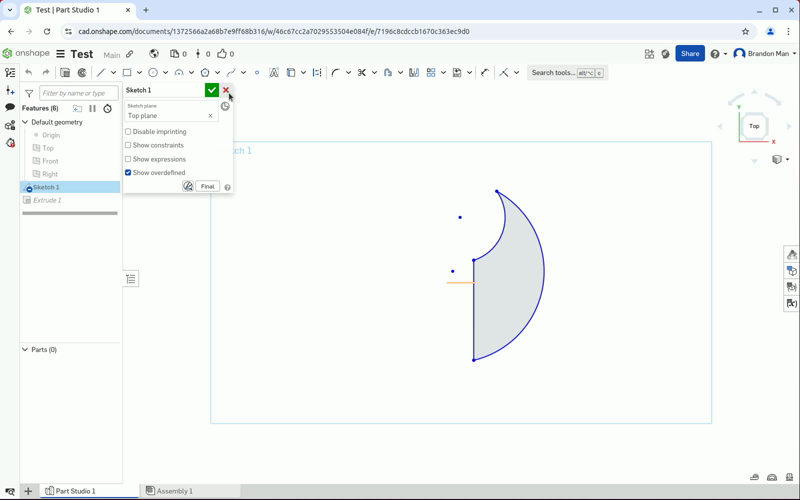
click(229, 92)
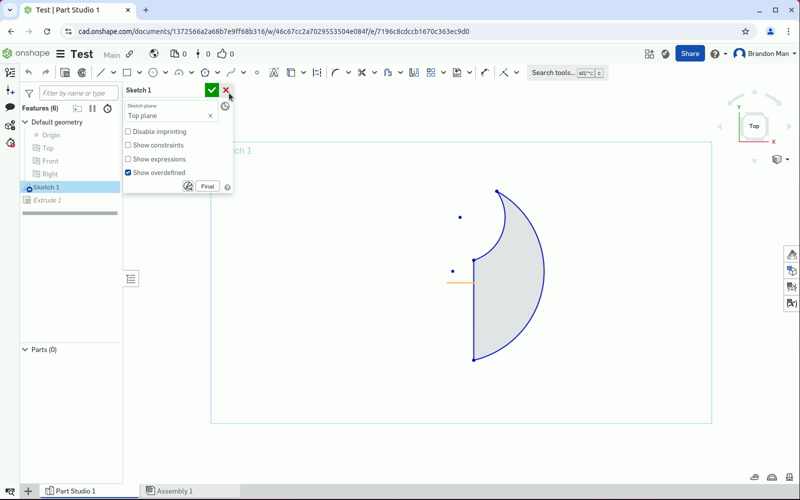
key(shift+s)
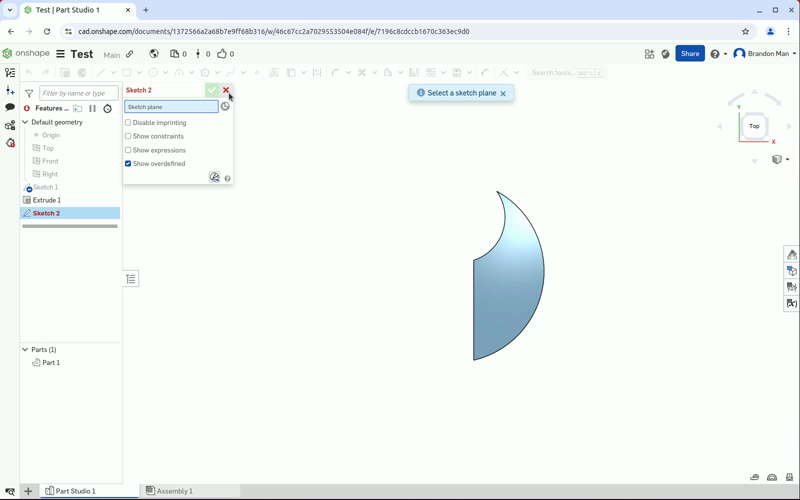
mouse_move(73, 150)
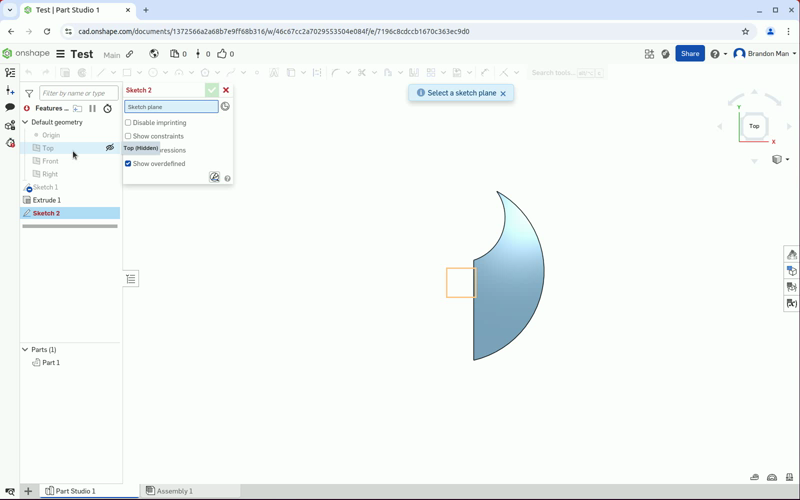
click(73, 150)
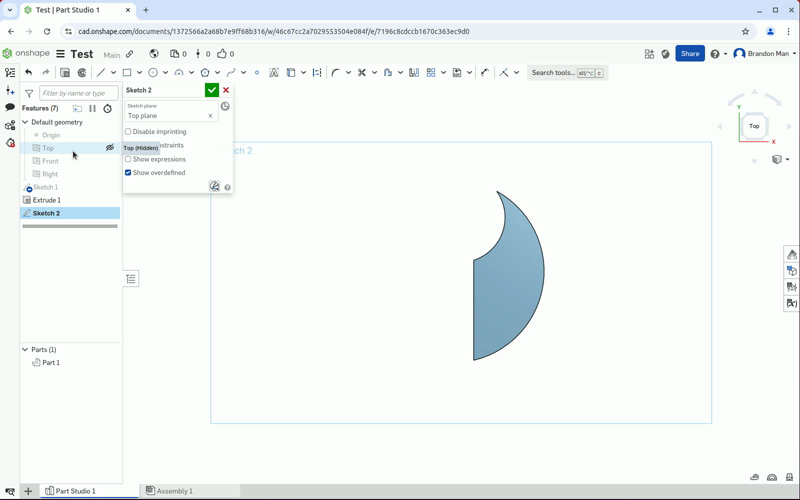
mouse_move(73, 352)
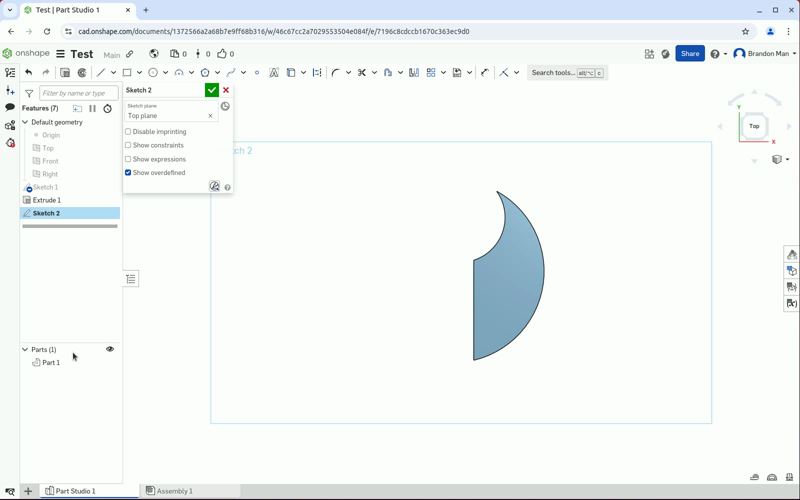
key(y)
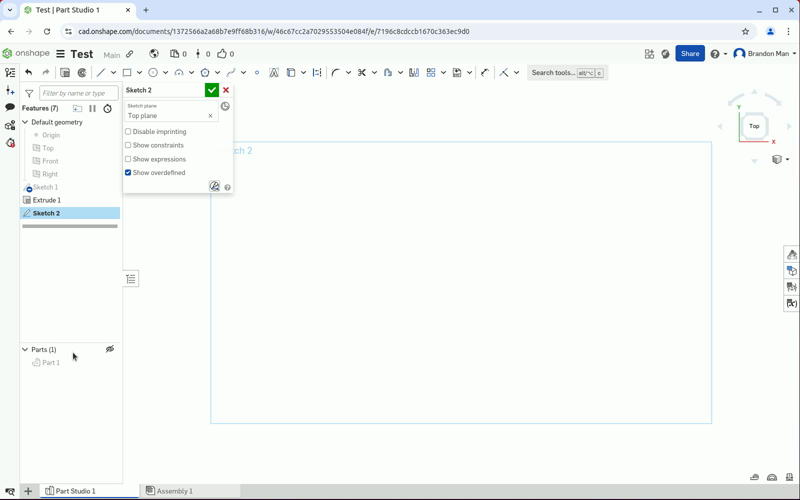
key(a)
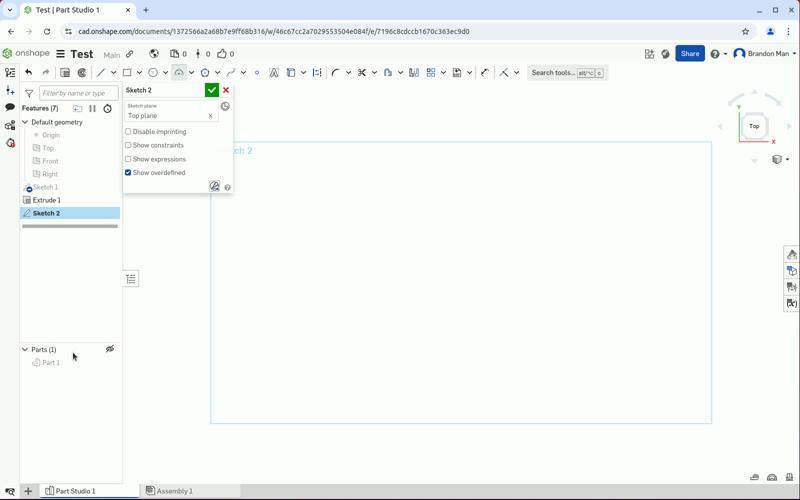
key_down(shift)
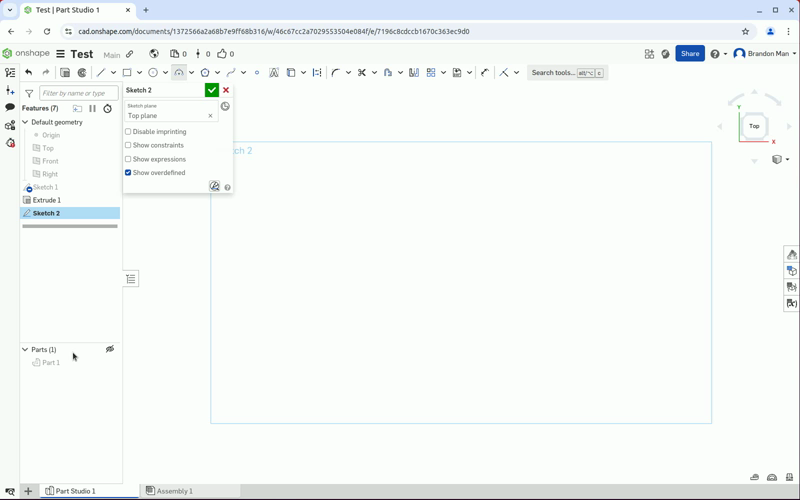
mouse_move(424, 190)
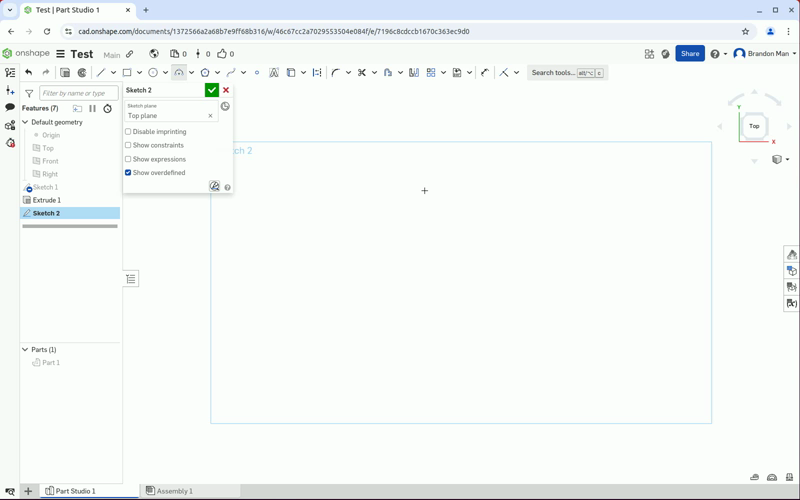
click(424, 190)
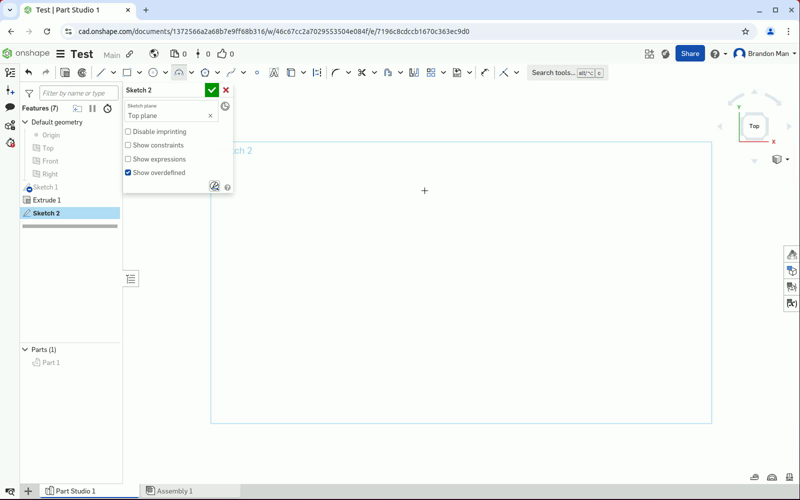
key_up(shift)
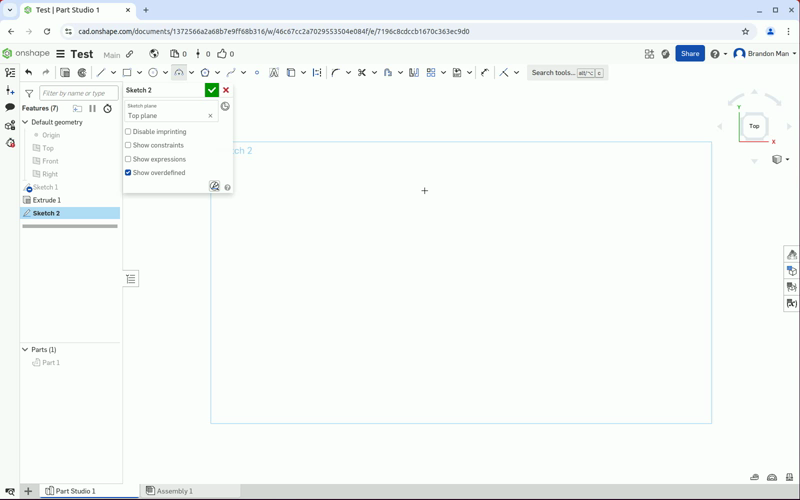
key_down(shift)
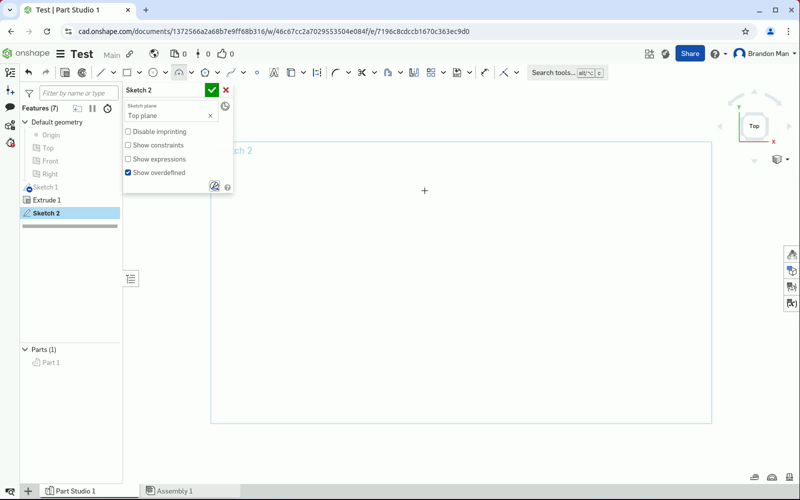
mouse_move(447, 359)
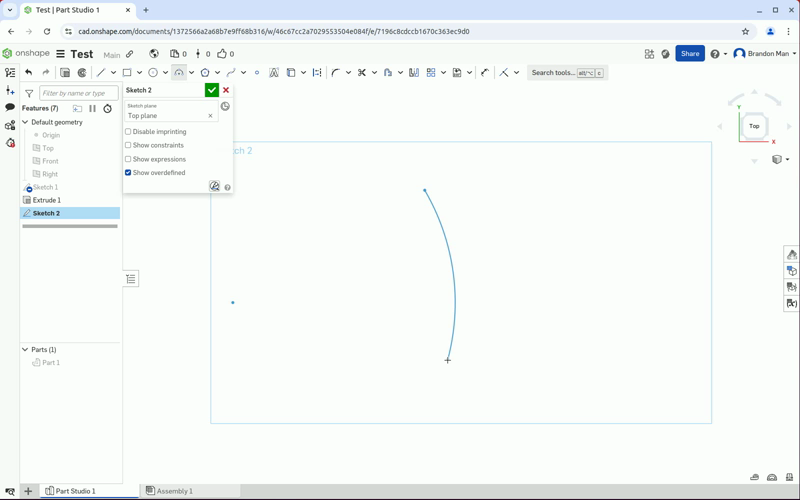
click(447, 359)
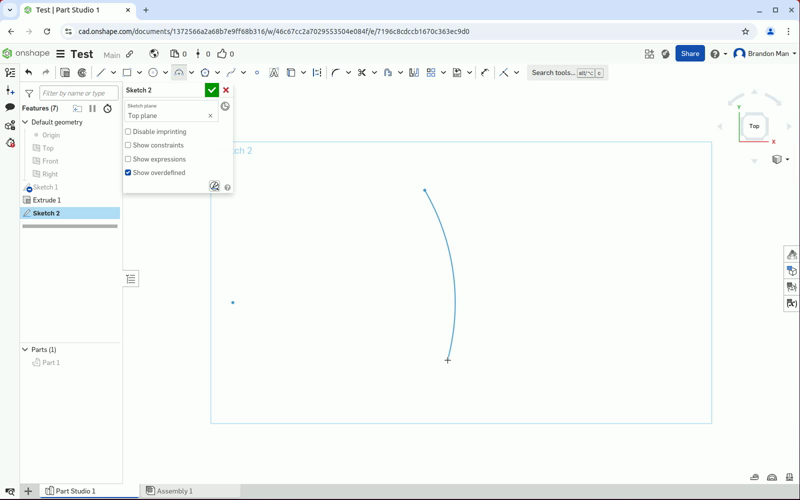
mouse_move(377, 282)
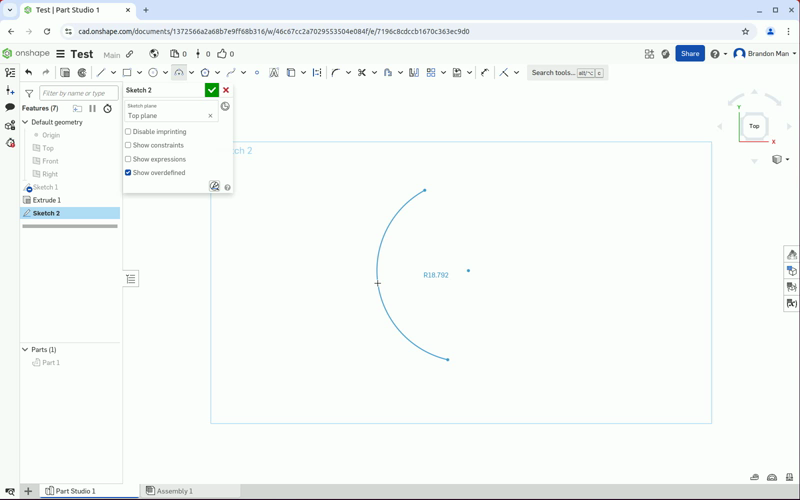
click(377, 282)
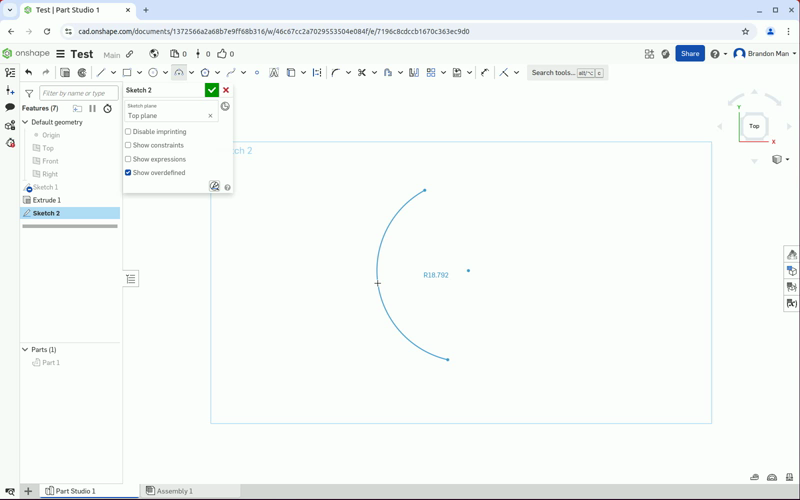
key_up(shift)
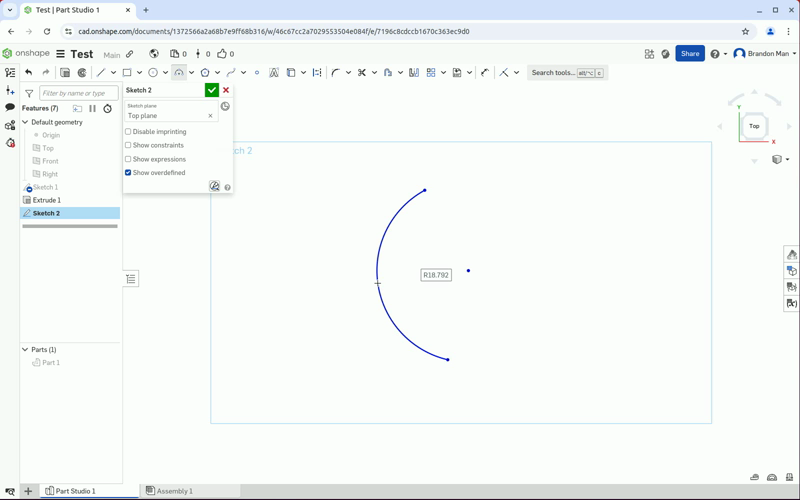
key(esc)
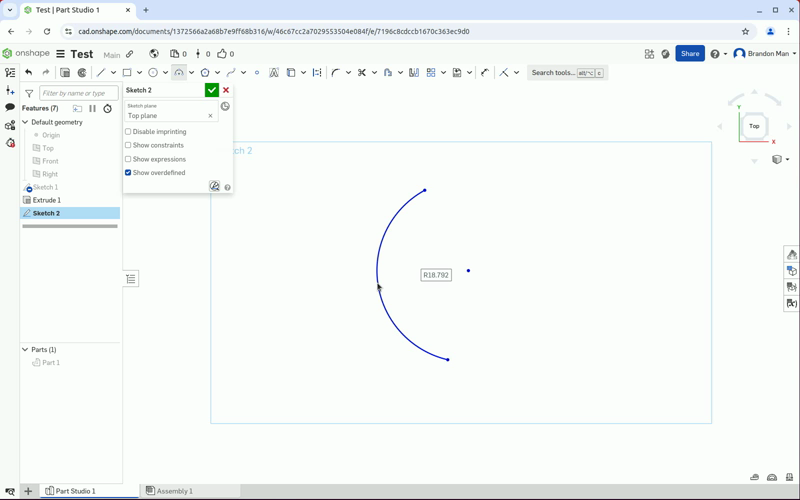
key(l)
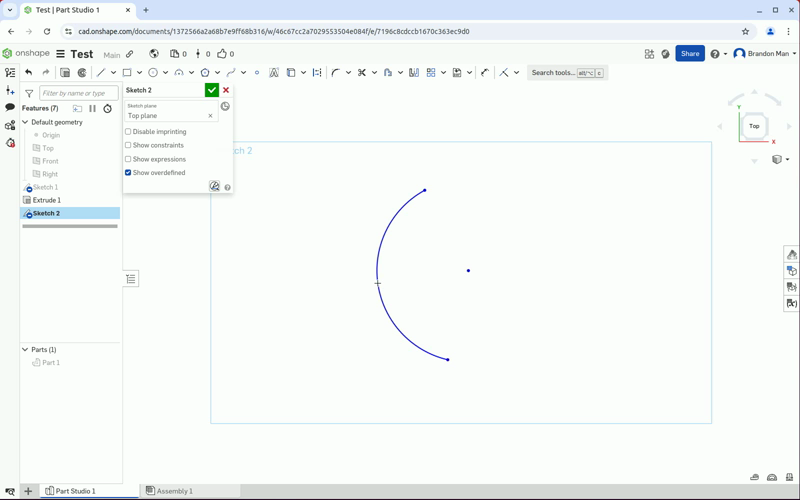
mouse_move(447, 359)
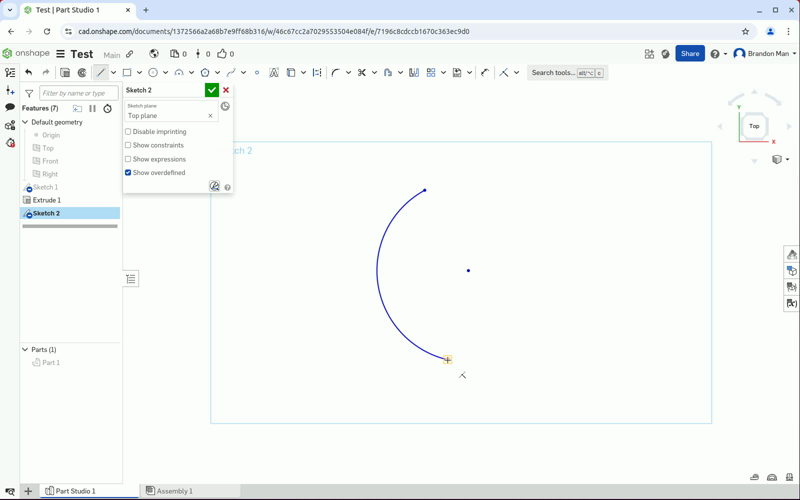
click(447, 359)
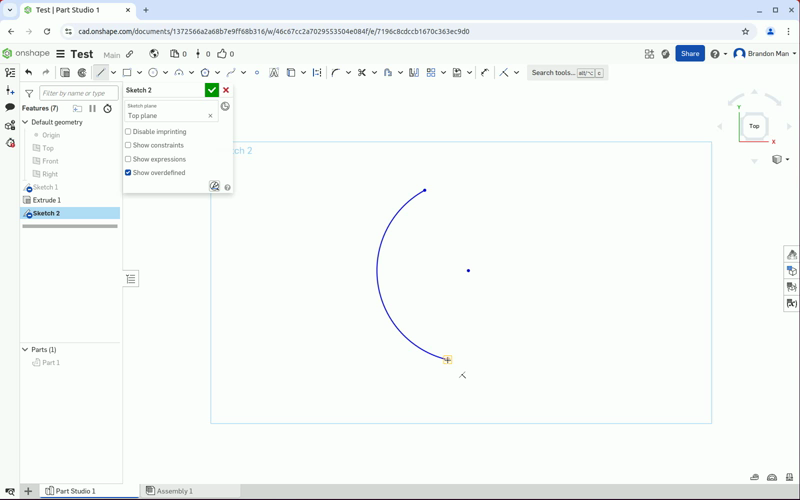
key_down(shift)
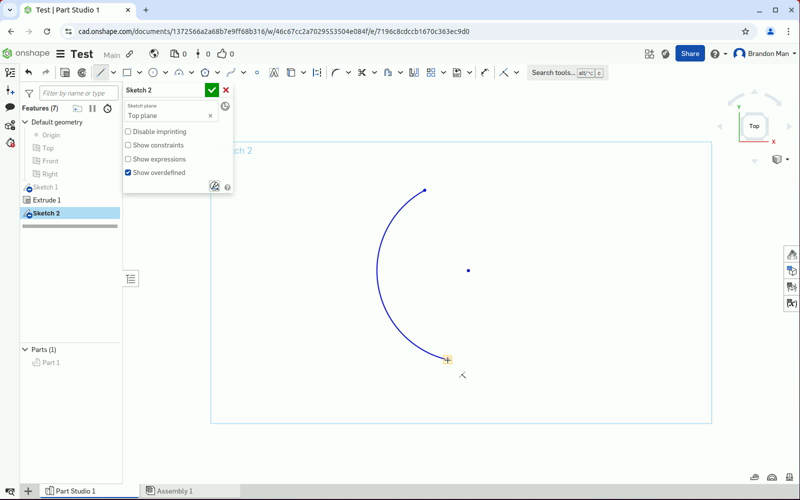
mouse_move(447, 259)
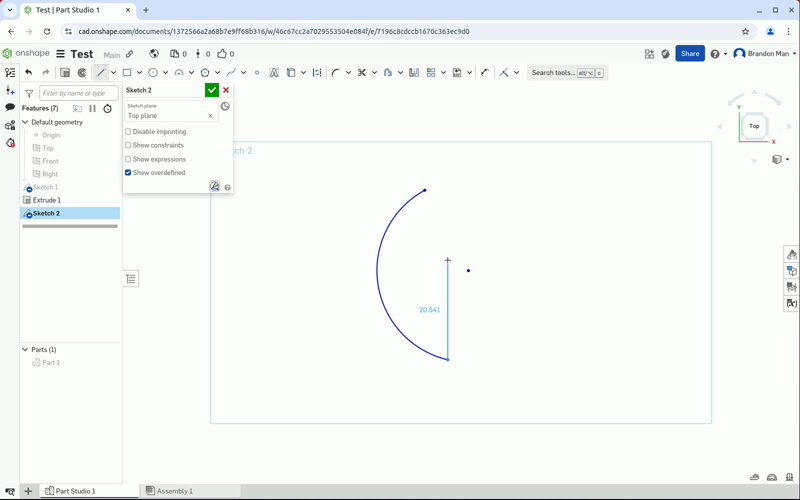
click(447, 259)
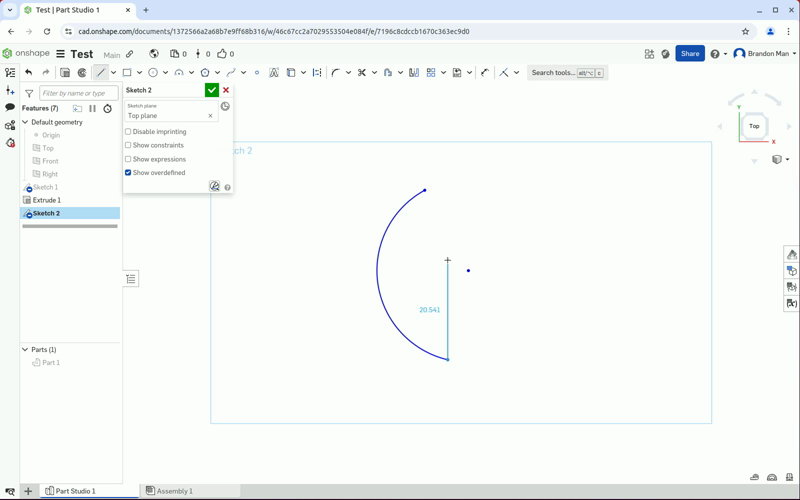
key_up(shift)
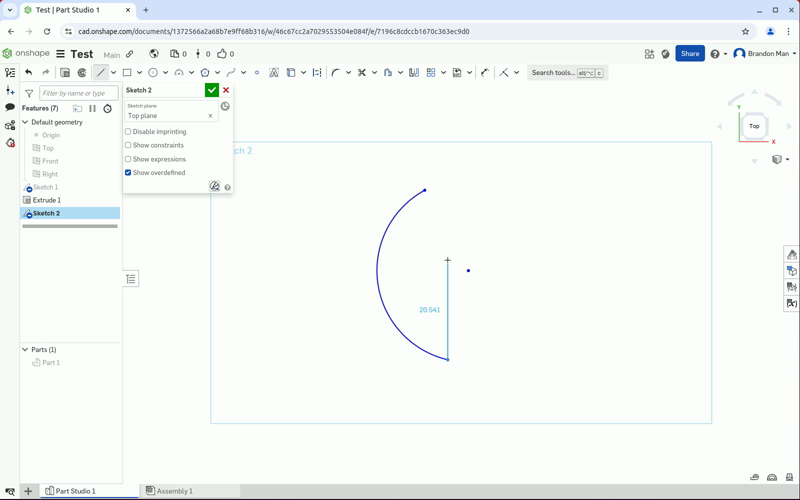
key(esc)
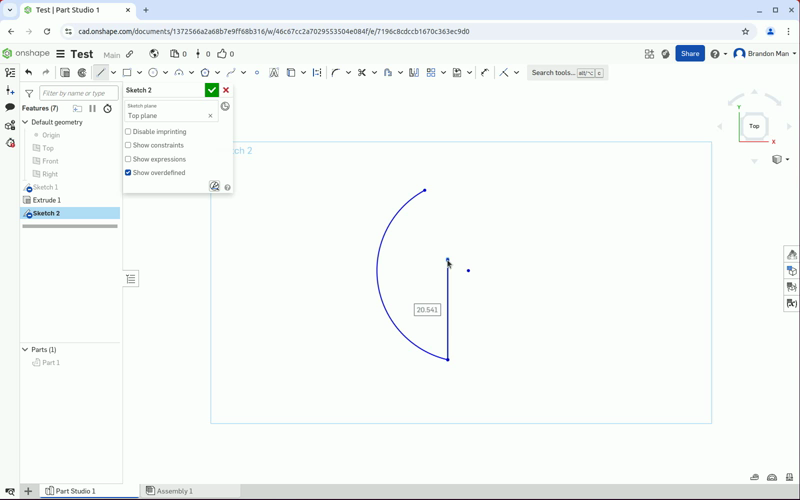
key(a)
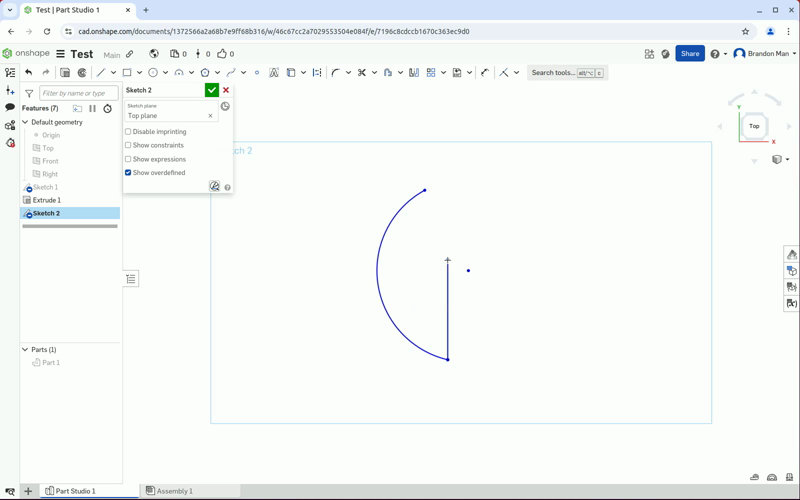
mouse_move(447, 259)
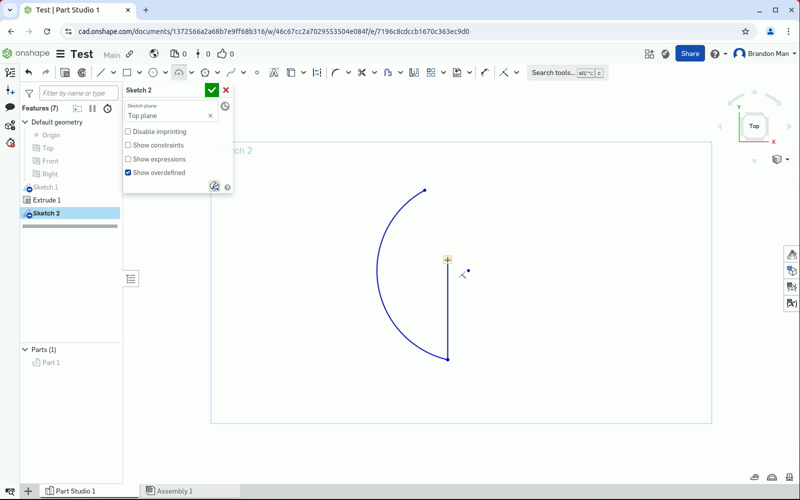
click(447, 259)
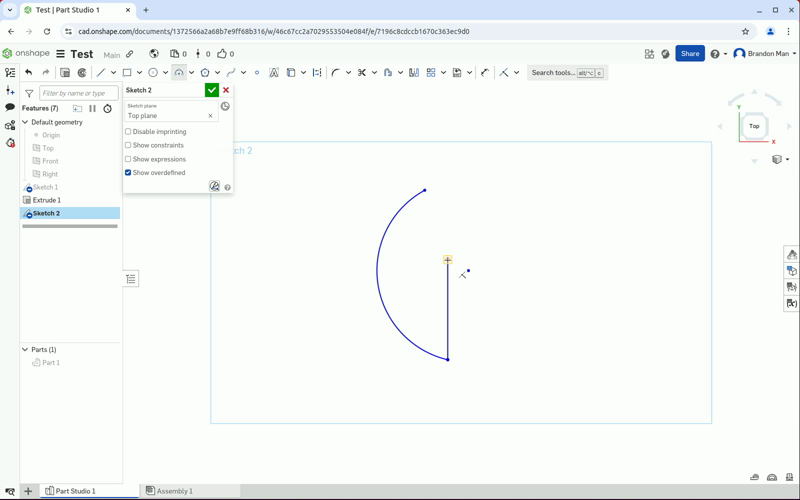
mouse_move(424, 190)
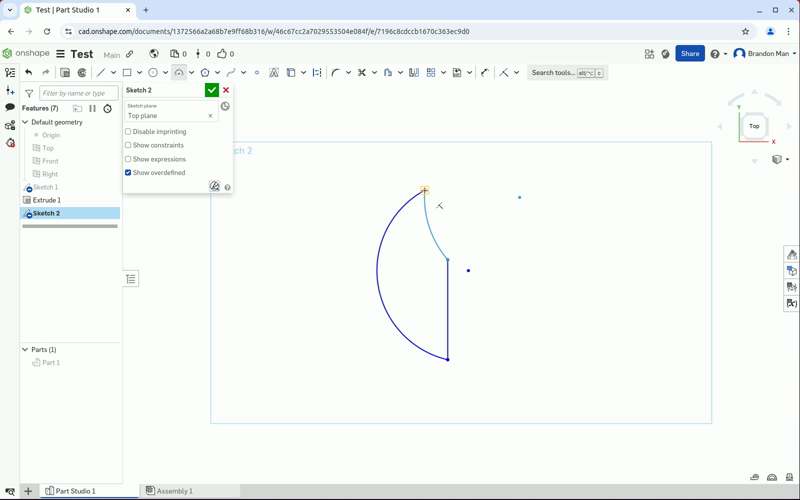
click(424, 190)
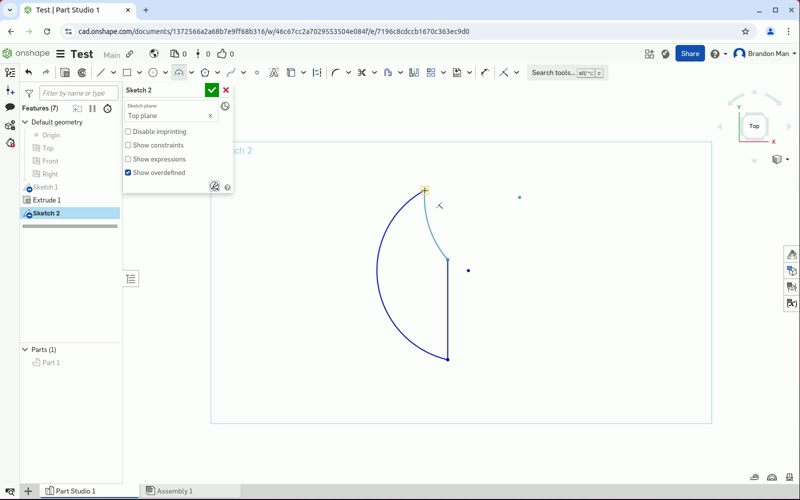
key_down(shift)
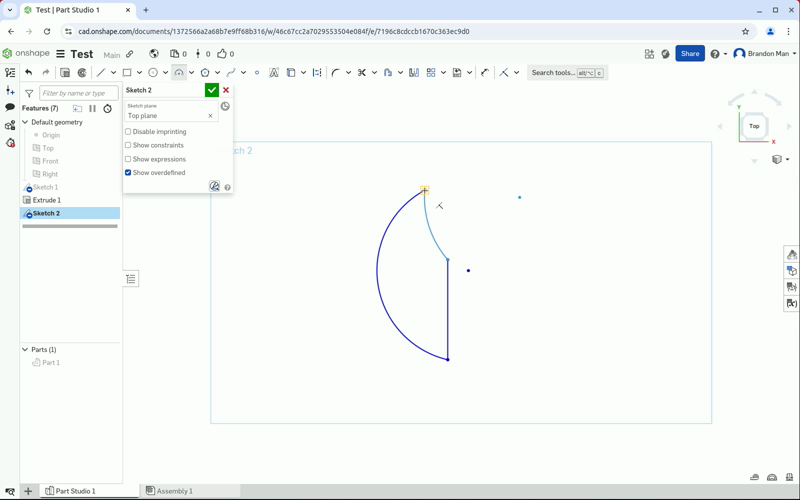
mouse_move(418, 230)
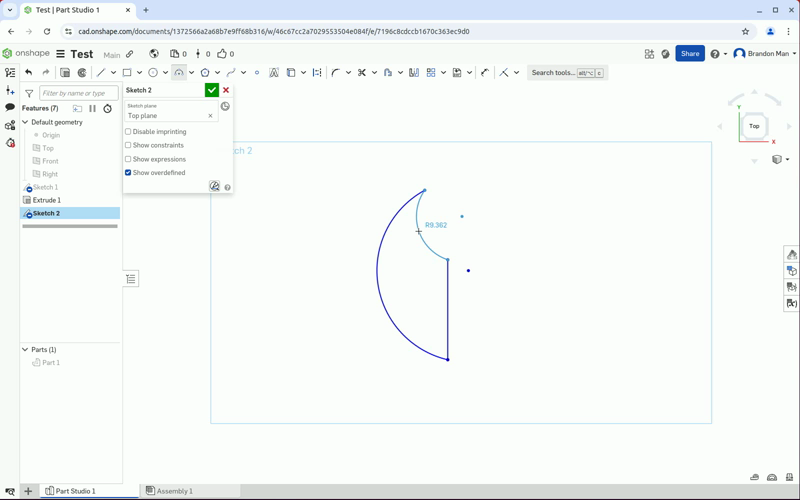
click(418, 230)
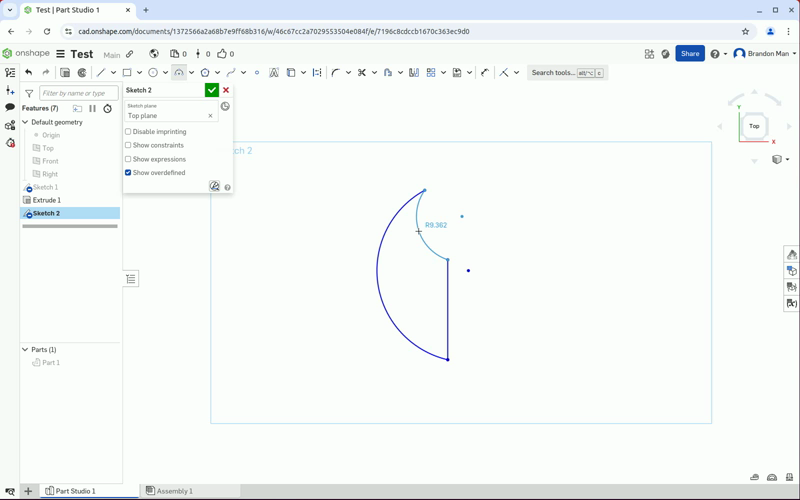
key_up(shift)
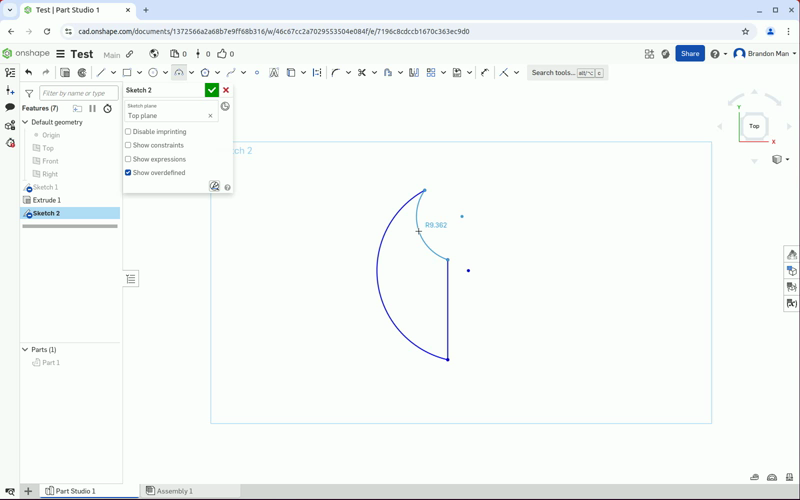
key(esc)
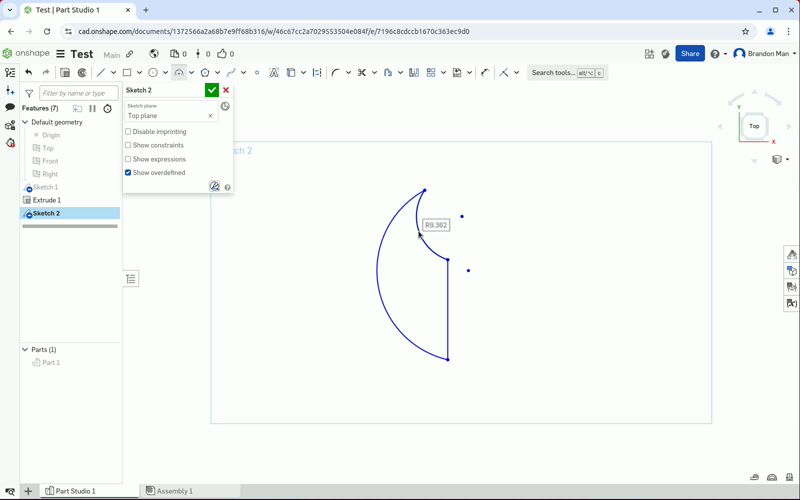
mouse_move(400, 286)
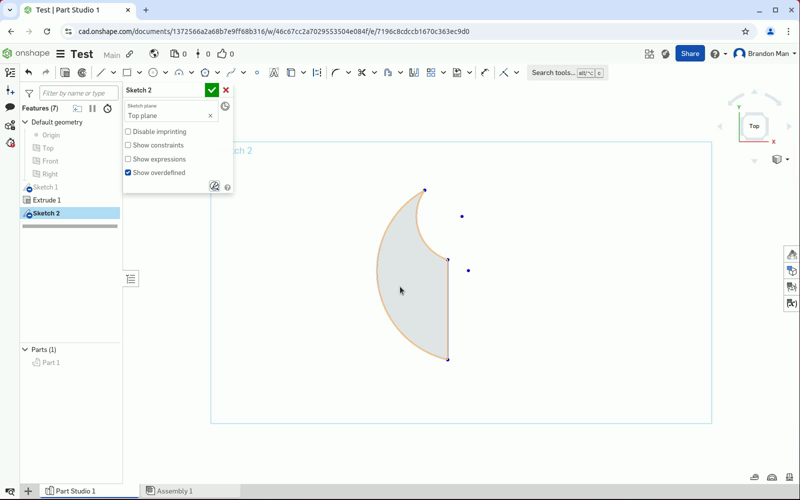
click(400, 286)
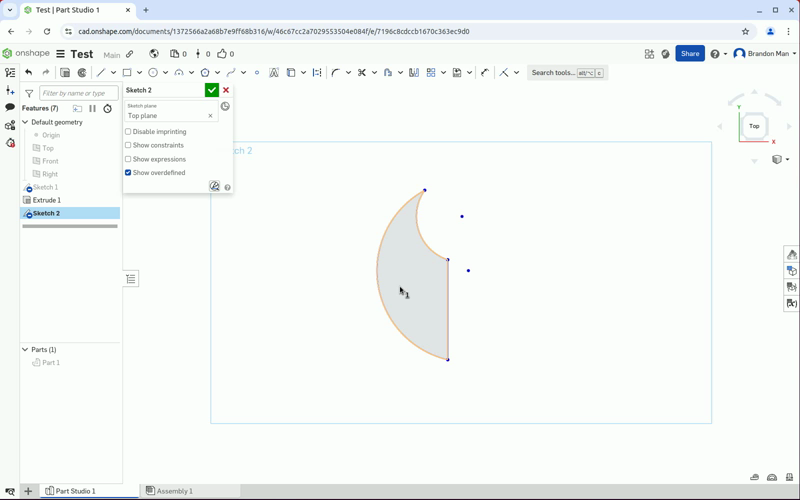
mouse_move(73, 352)
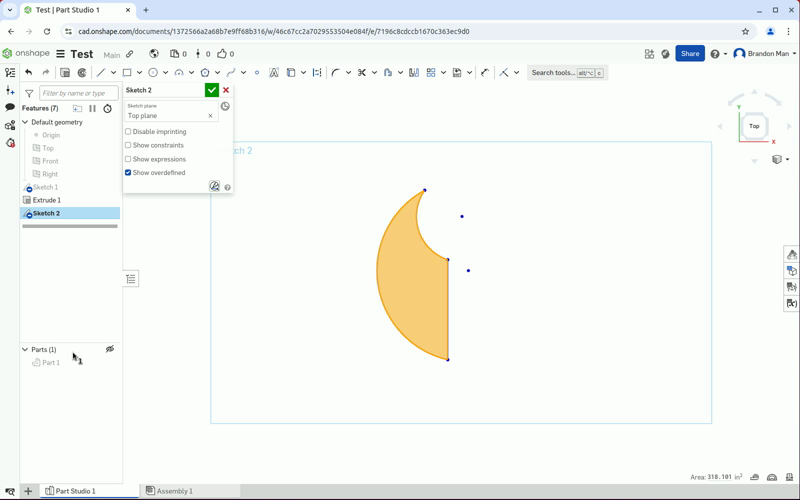
key(shift+y)
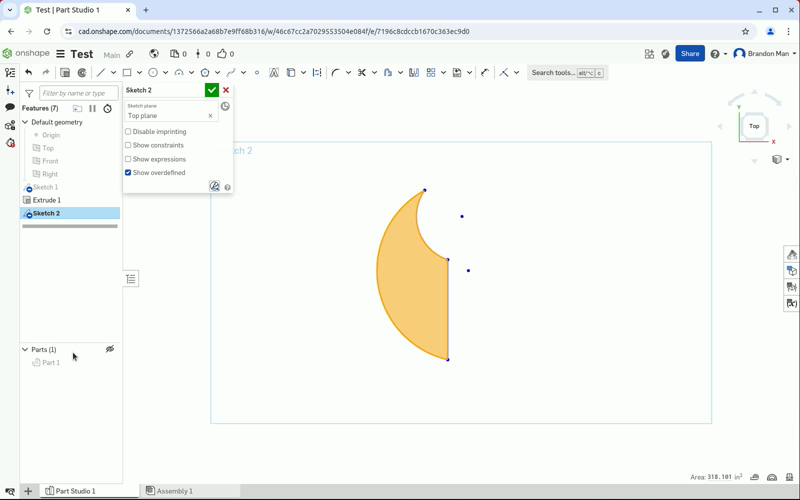
key(shift+e)
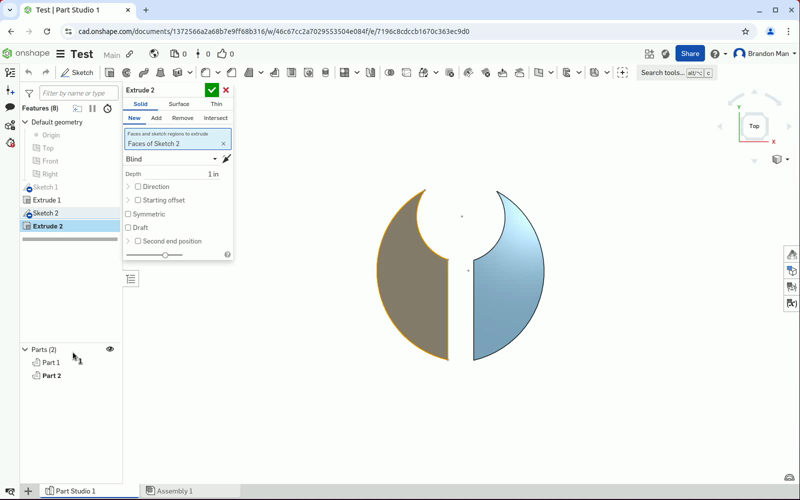
mouse_move(143, 106)
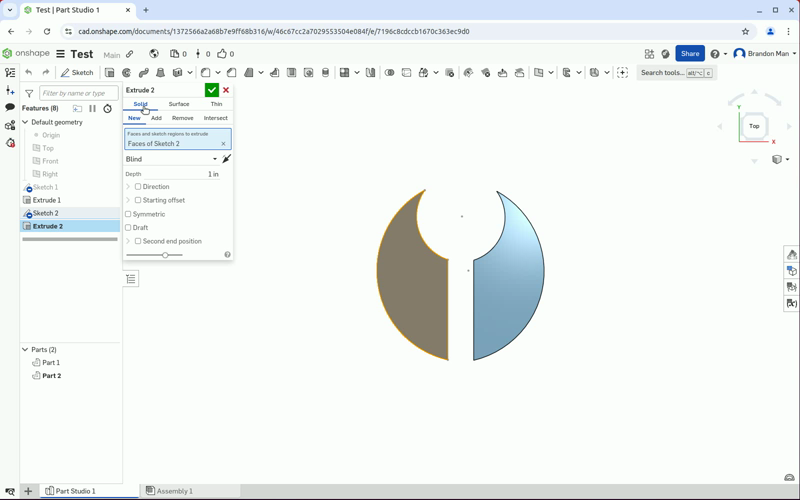
click(143, 106)
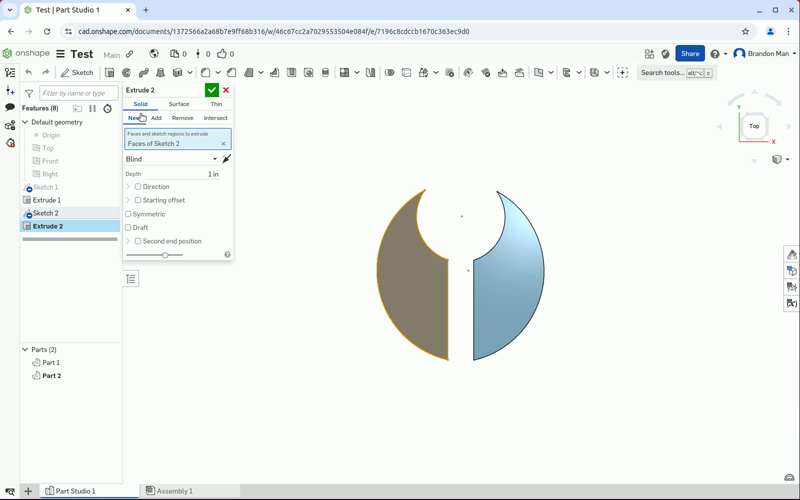
mouse_move(137, 120)
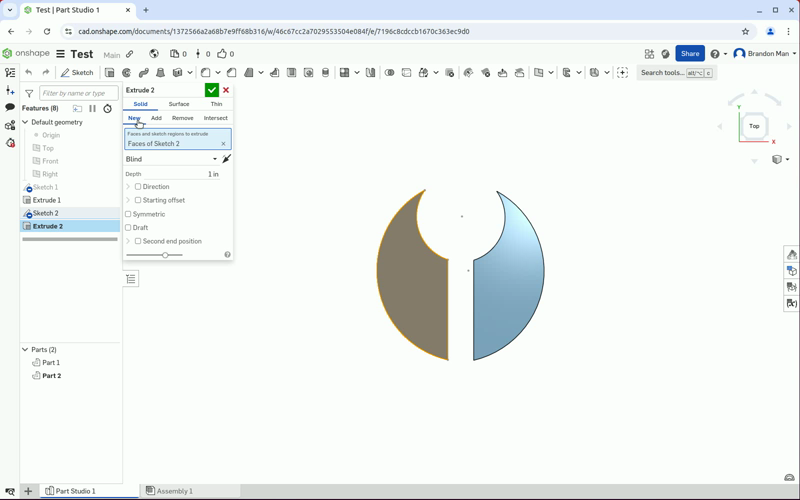
click(137, 120)
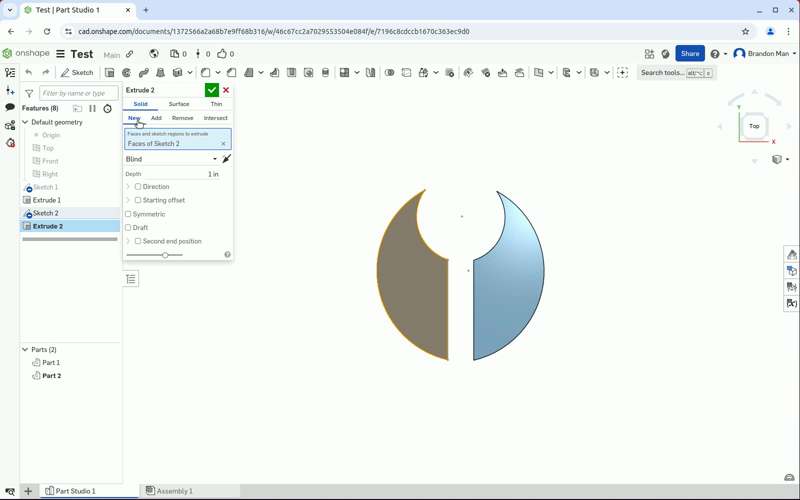
key(tab, 4)
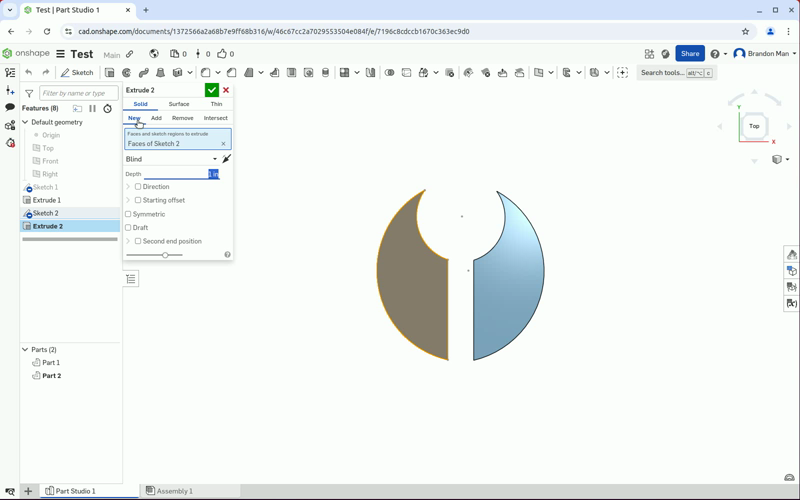
text(3.37)
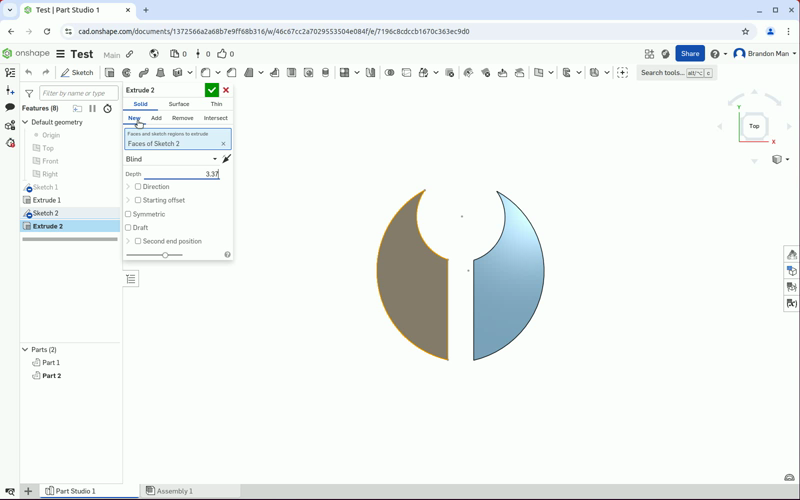
key(enter)
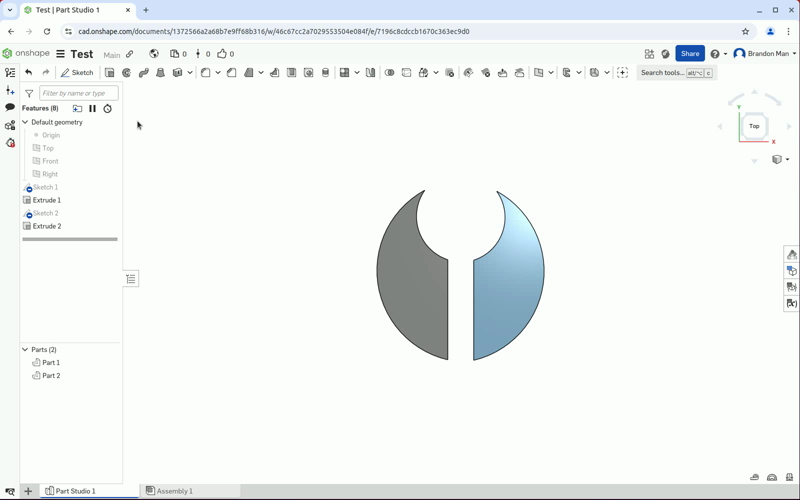
key(shift+h)
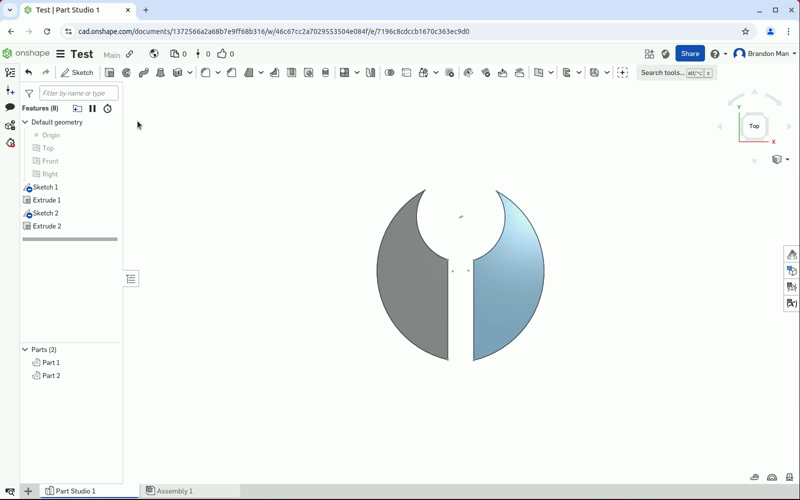
key(shift+h)
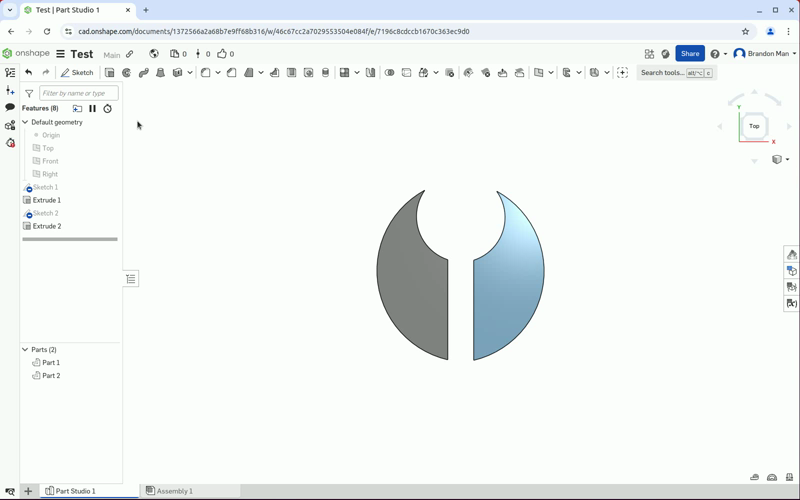
mouse_move(73, 189)
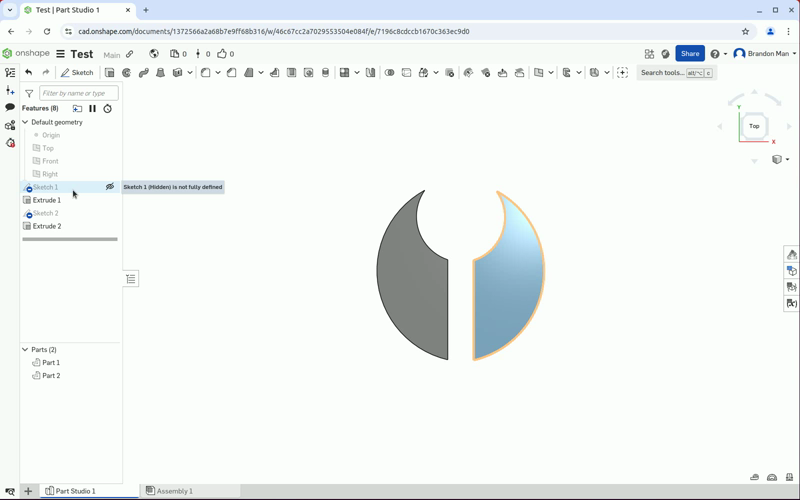
click(73, 189)
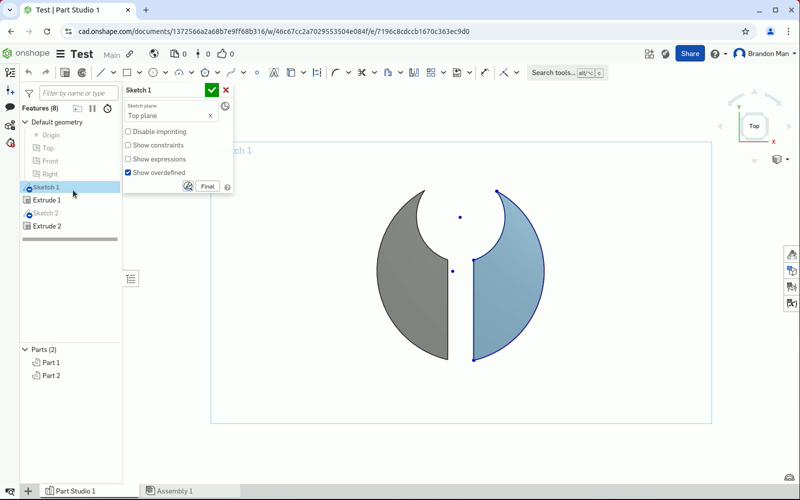
mouse_move(229, 92)
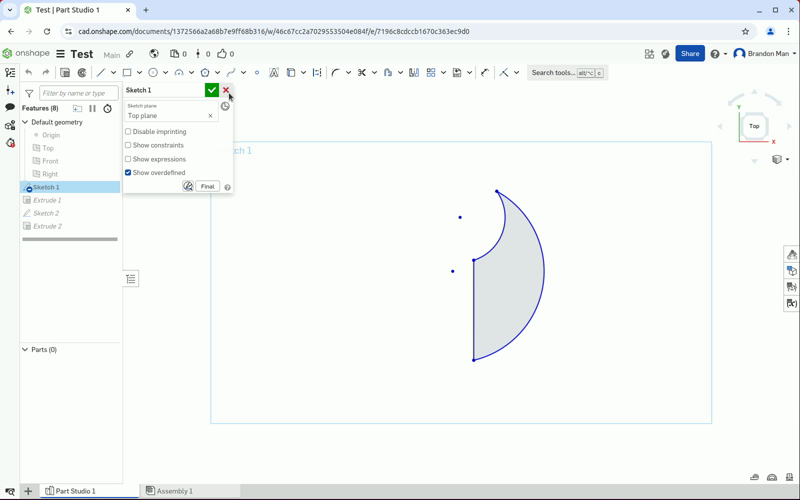
click(229, 92)
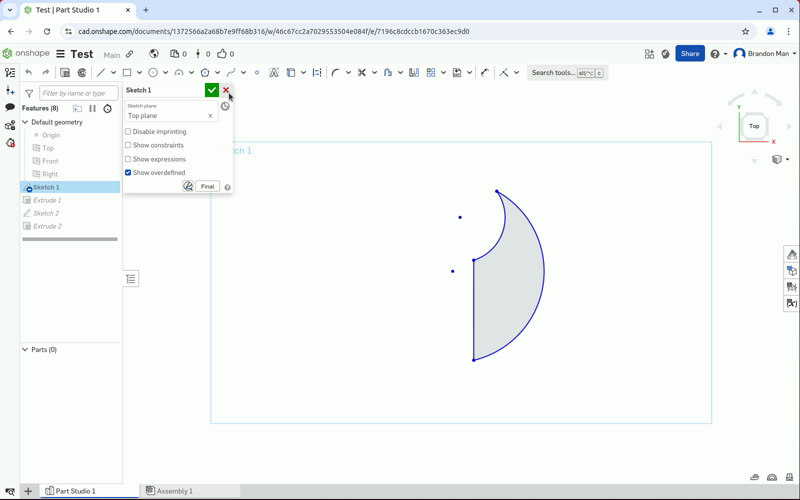
key(shift+s)
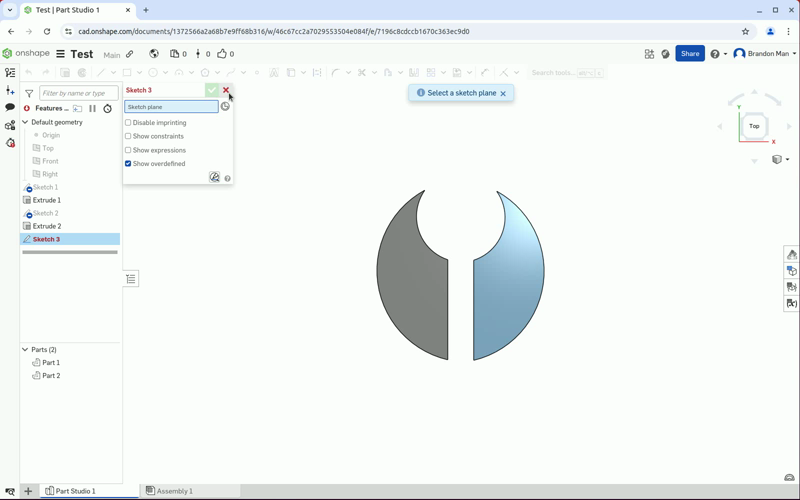
mouse_move(73, 150)
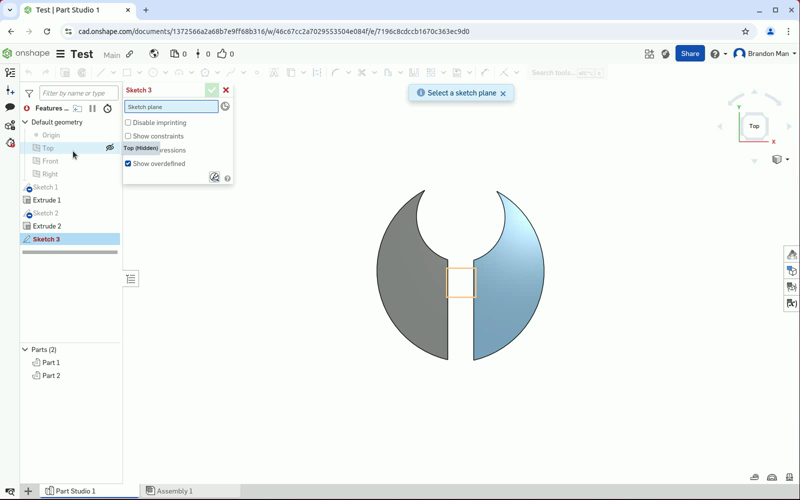
click(73, 150)
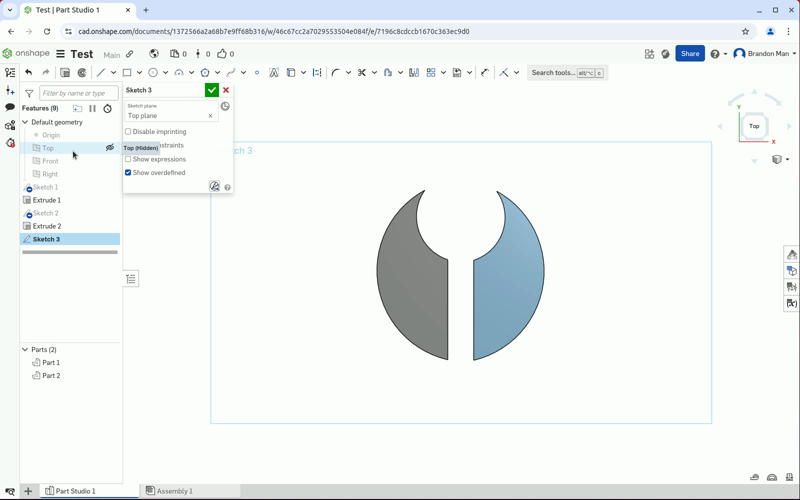
mouse_move(73, 352)
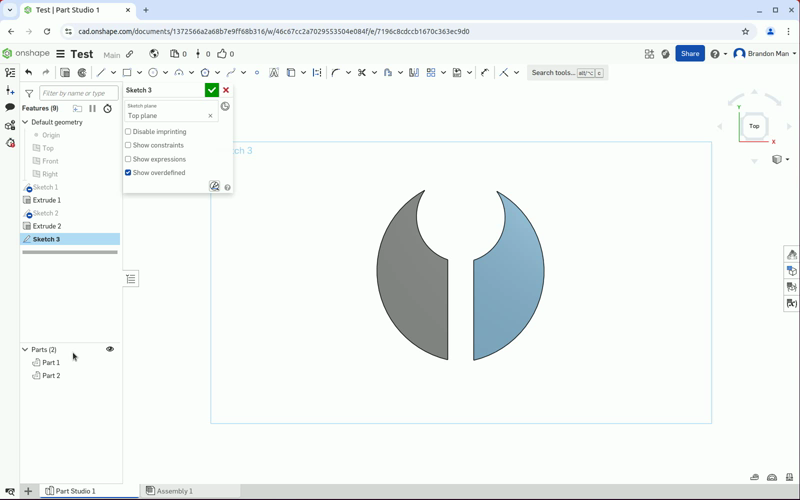
key(y)
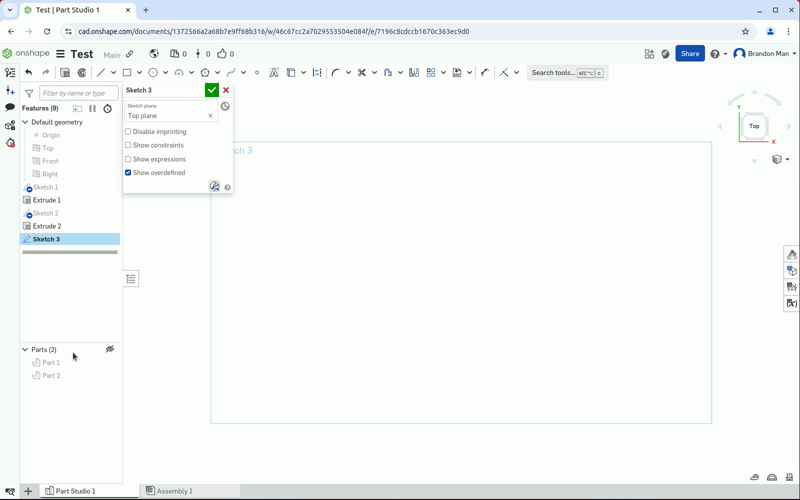
key(c)
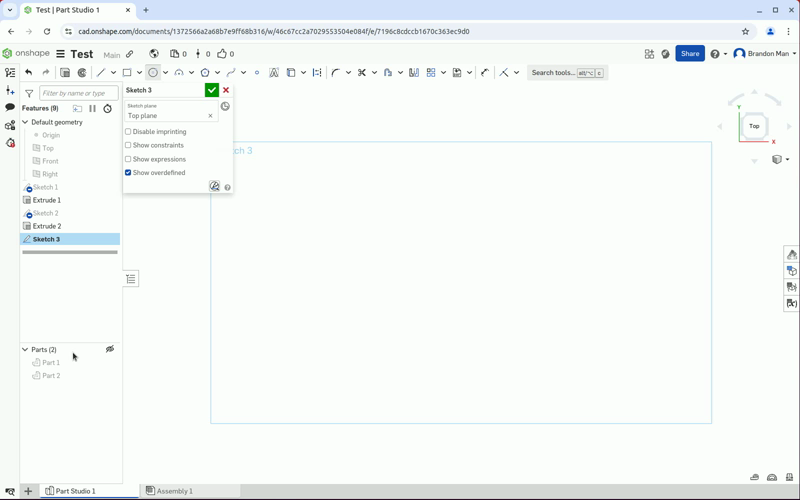
key_down(shift)
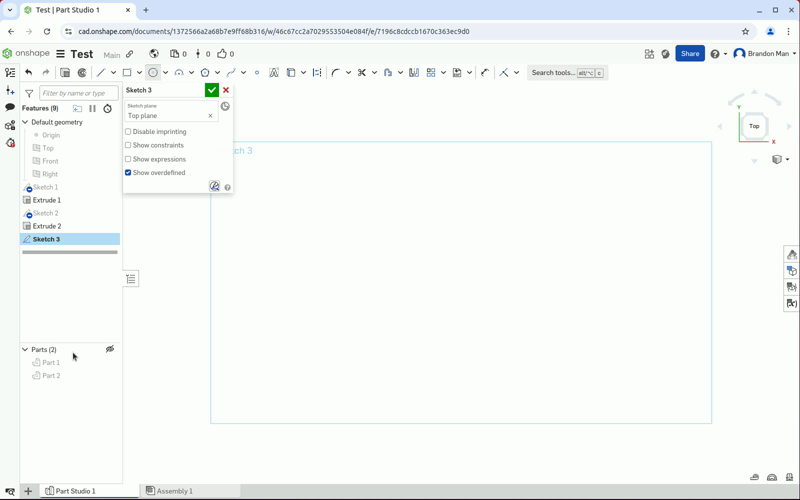
mouse_move(461, 217)
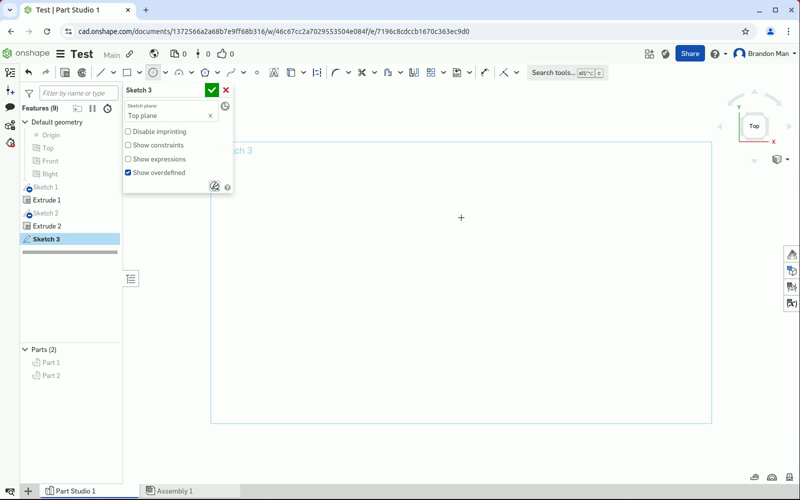
click(461, 217)
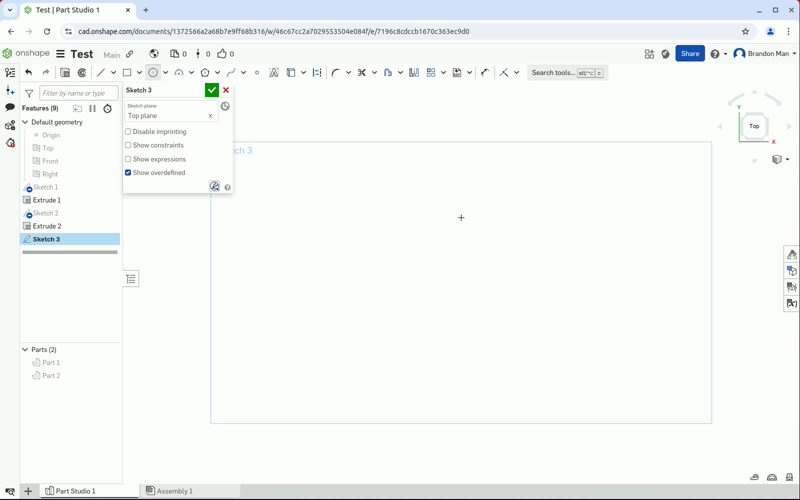
key_up(shift)
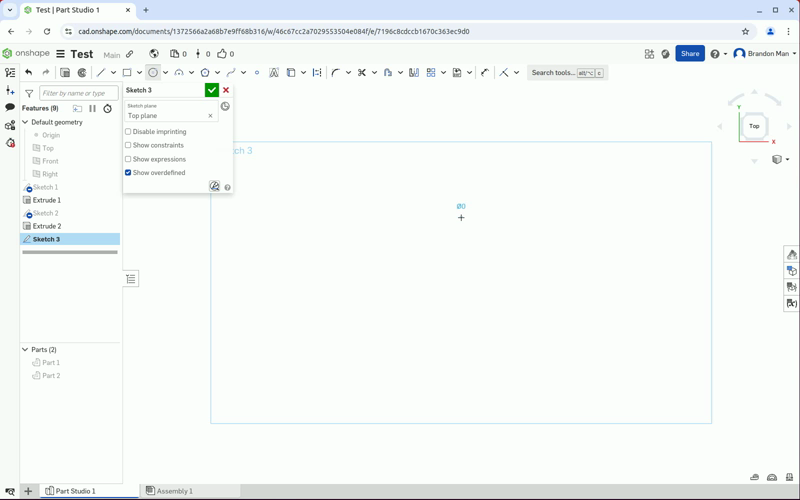
mouse_move(494, 217)
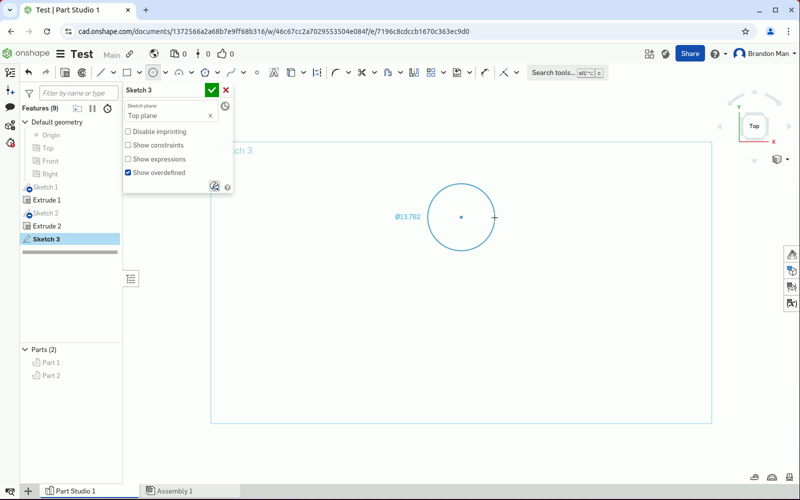
click(494, 217)
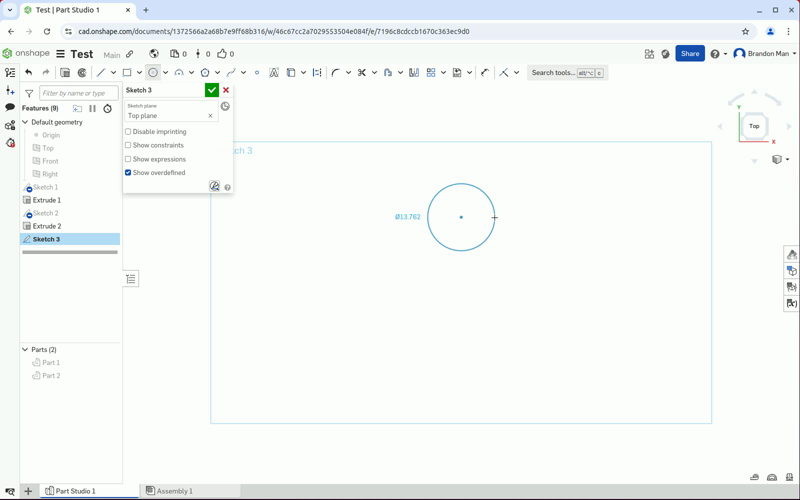
key(esc)
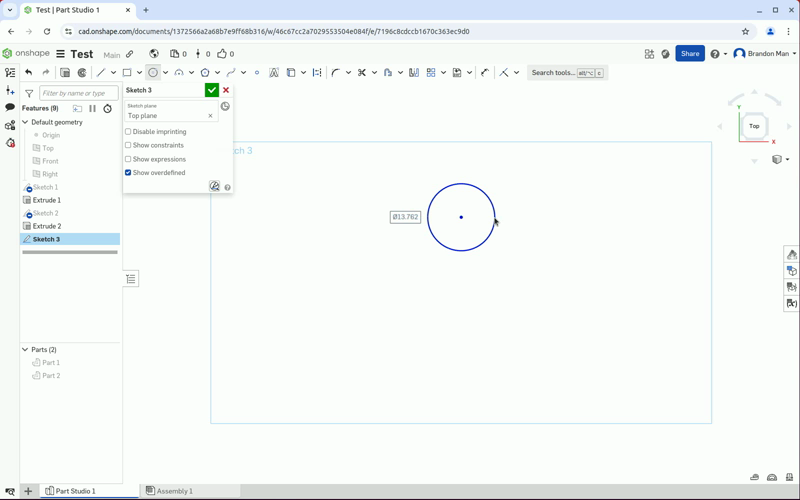
mouse_move(479, 205)
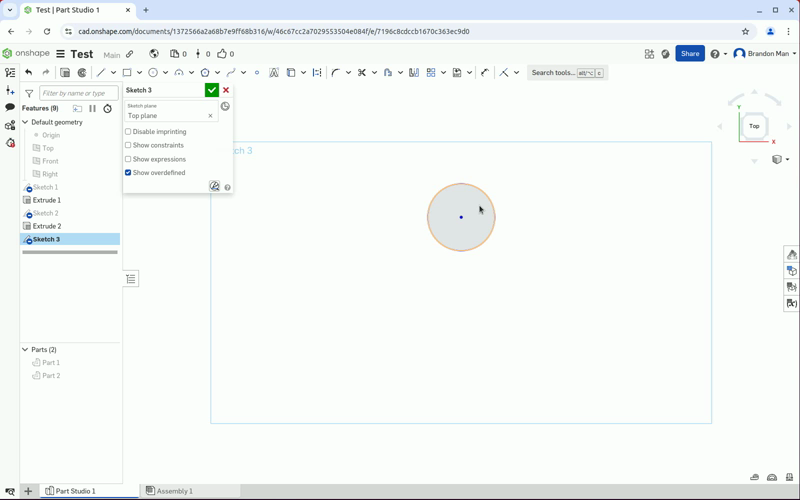
click(479, 205)
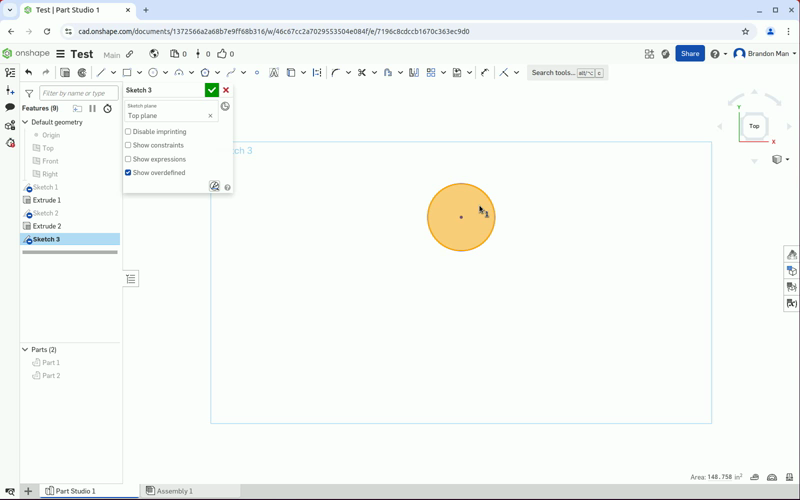
mouse_move(73, 352)
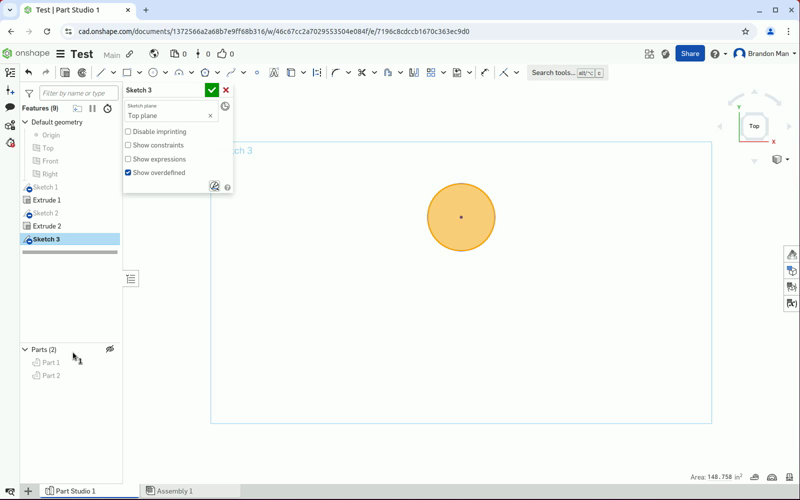
key(shift+y)
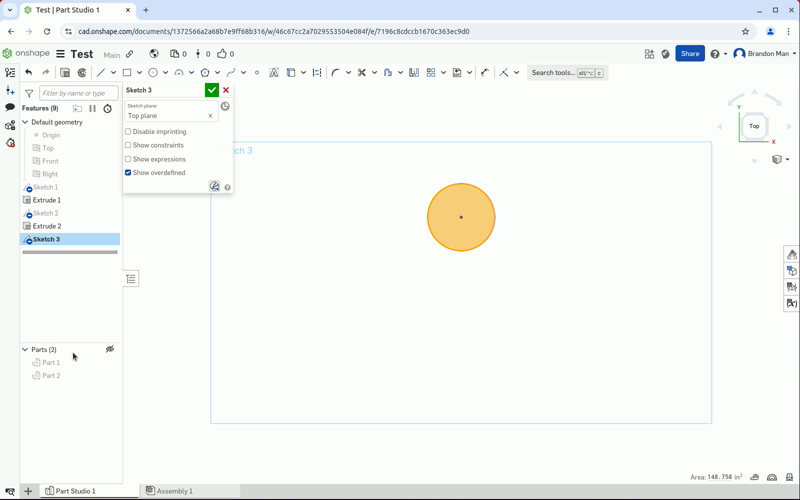
key(shift+e)
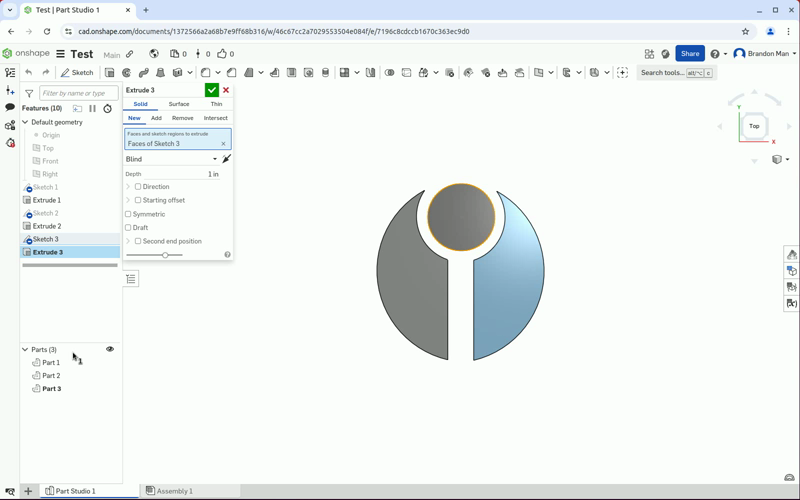
mouse_move(143, 106)
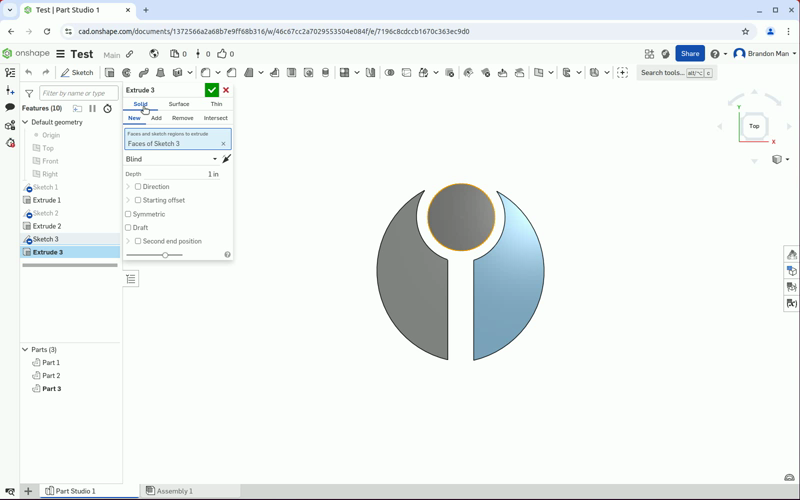
click(143, 106)
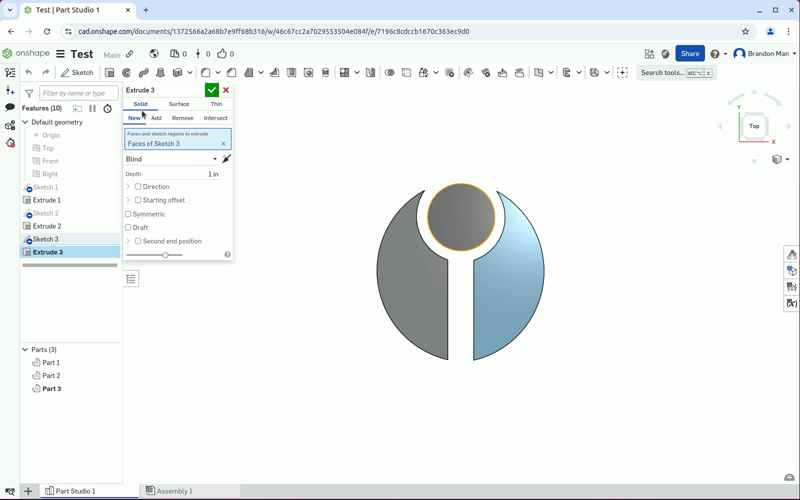
mouse_move(137, 120)
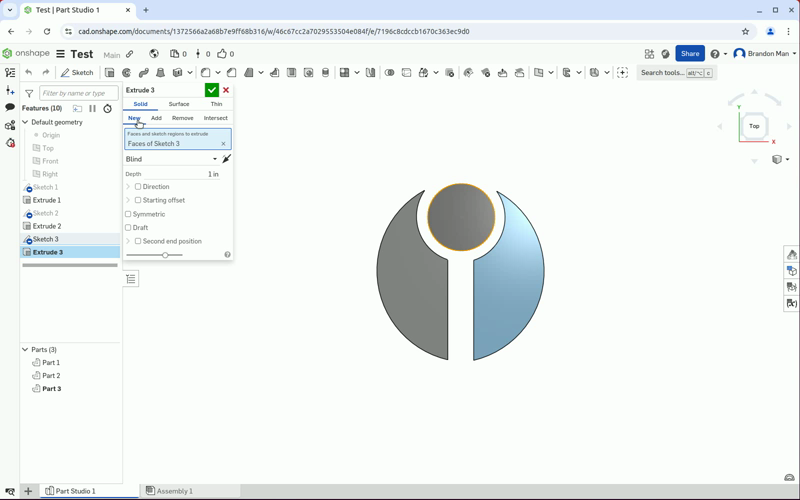
click(137, 120)
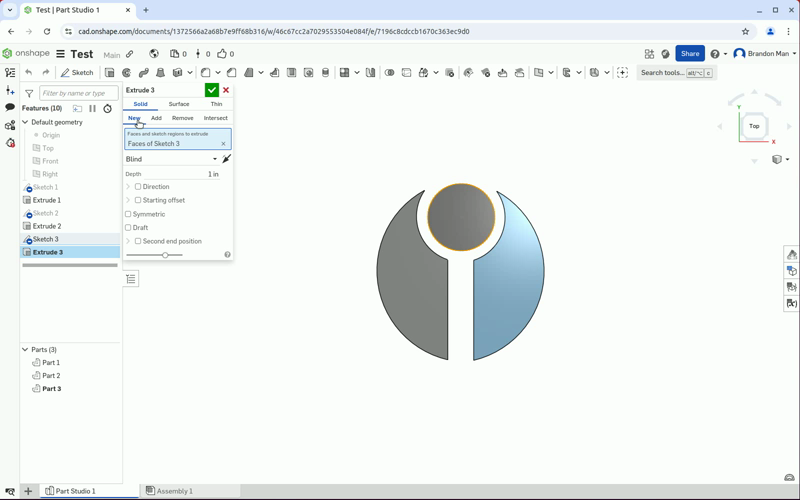
key(tab, 4)
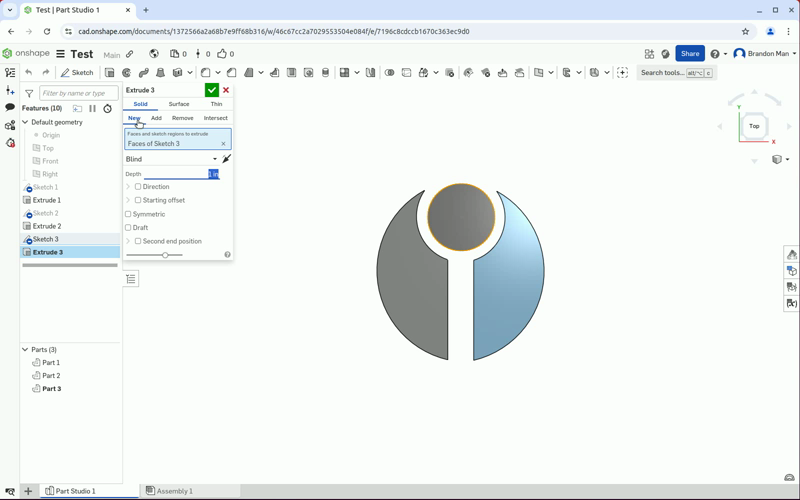
text(3.37)
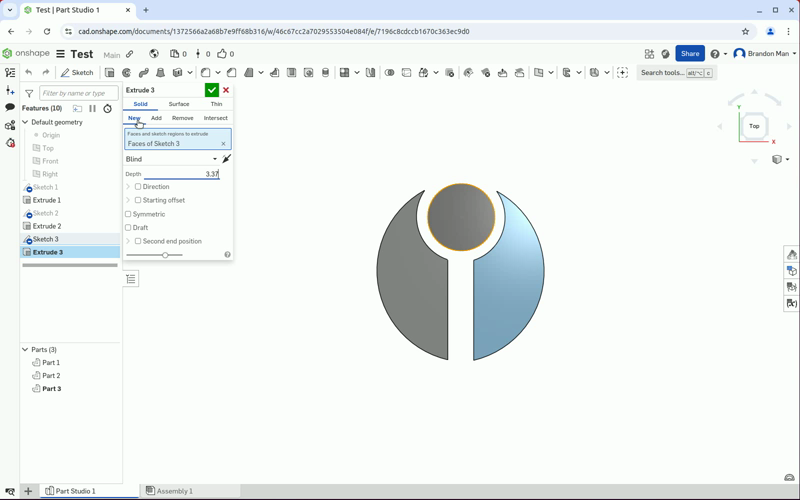
key(enter)
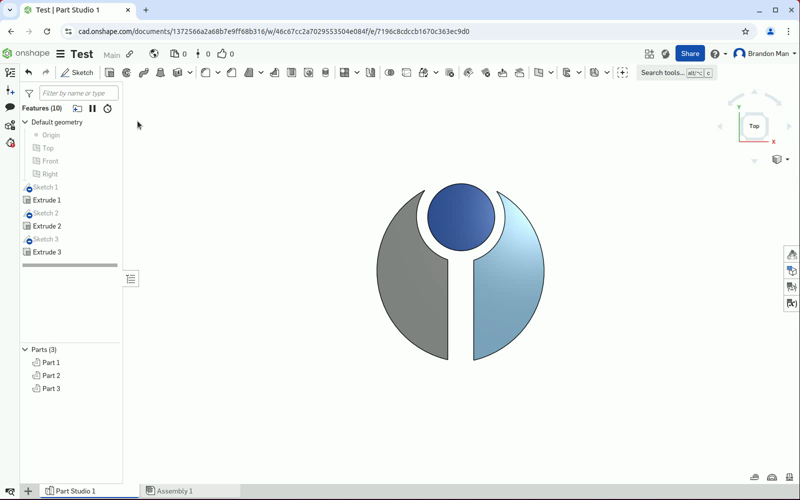
key(shift+h)
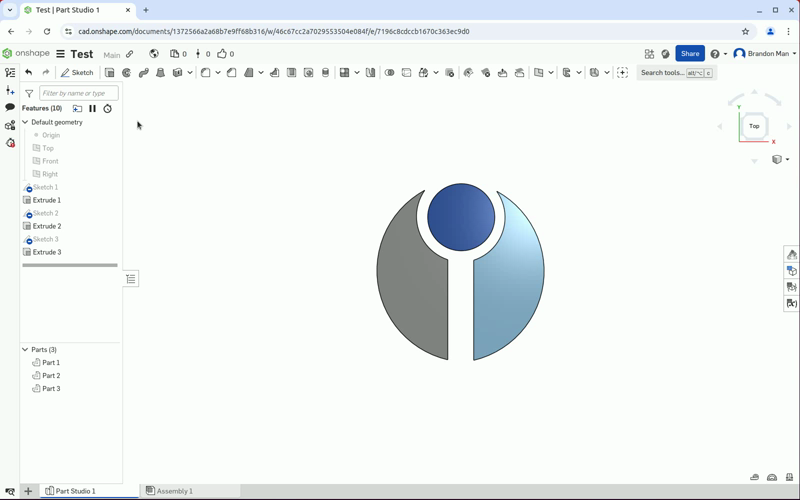
key(shift+h)
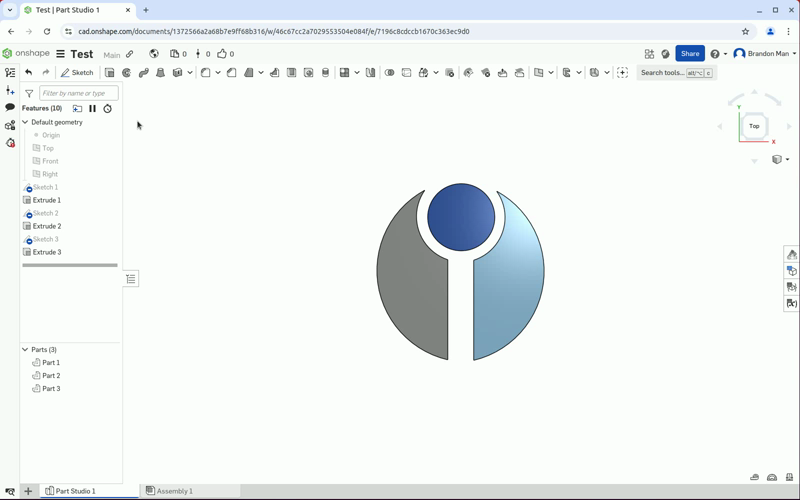
mouse_move(73, 189)
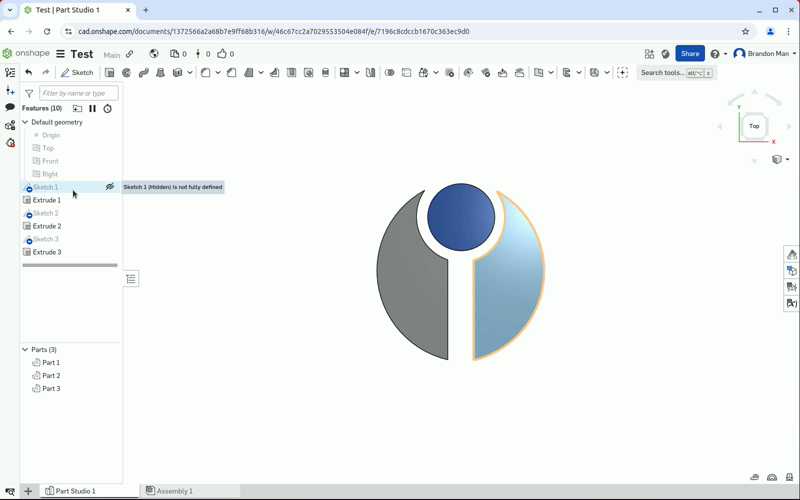
click(73, 189)
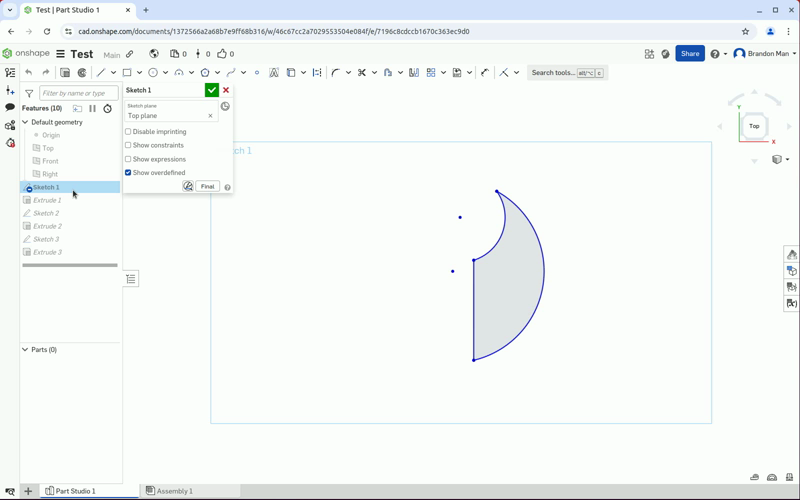
mouse_move(229, 92)
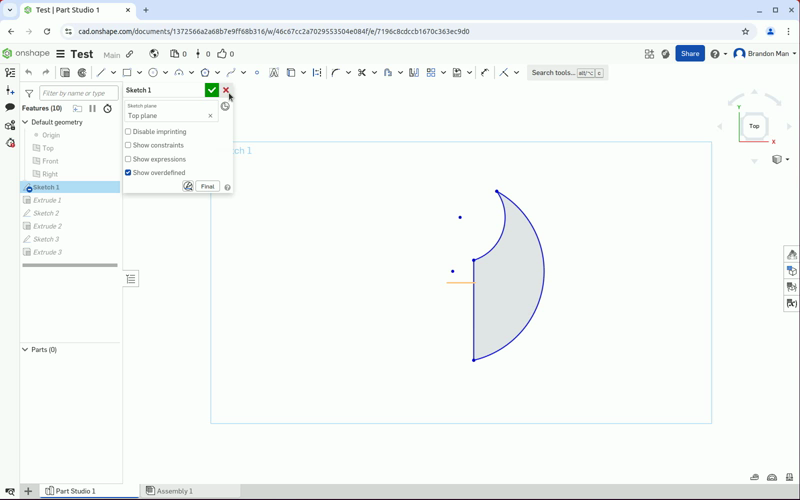
click(229, 92)
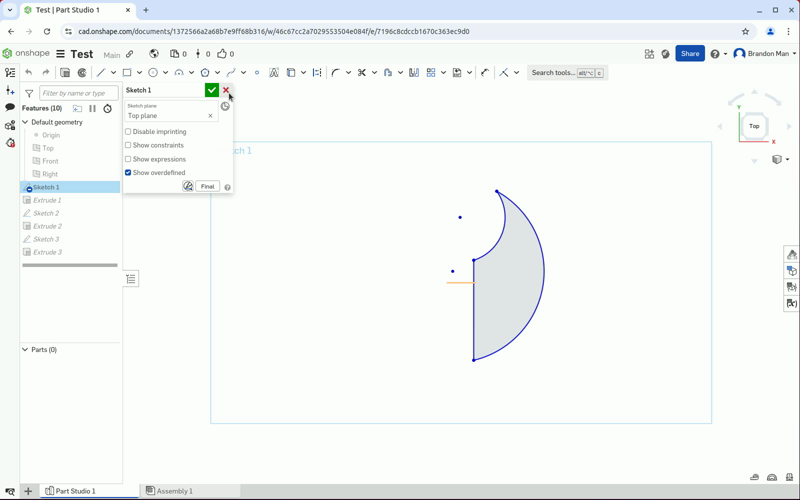
key(shift+s)
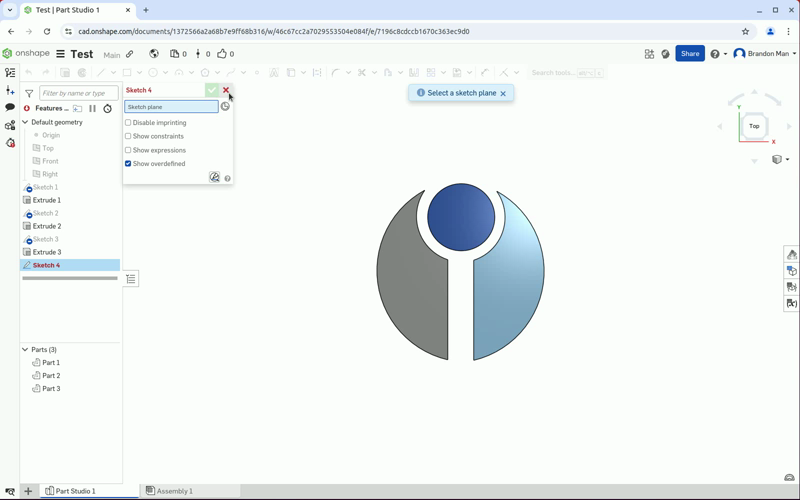
mouse_move(73, 150)
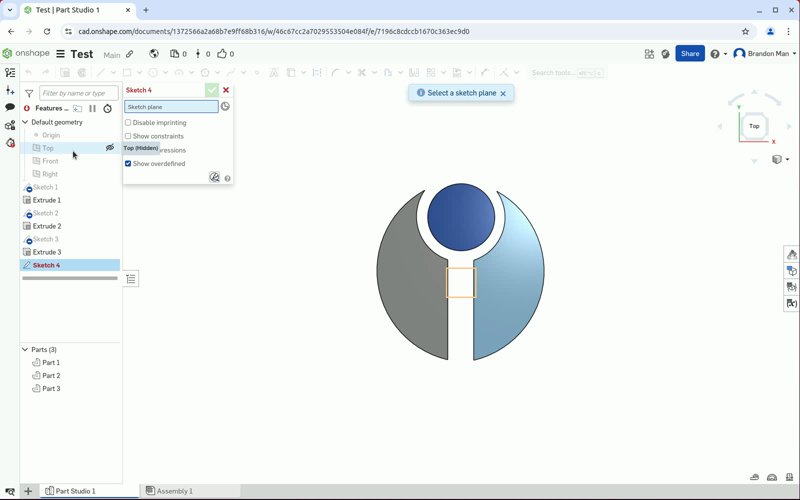
click(73, 150)
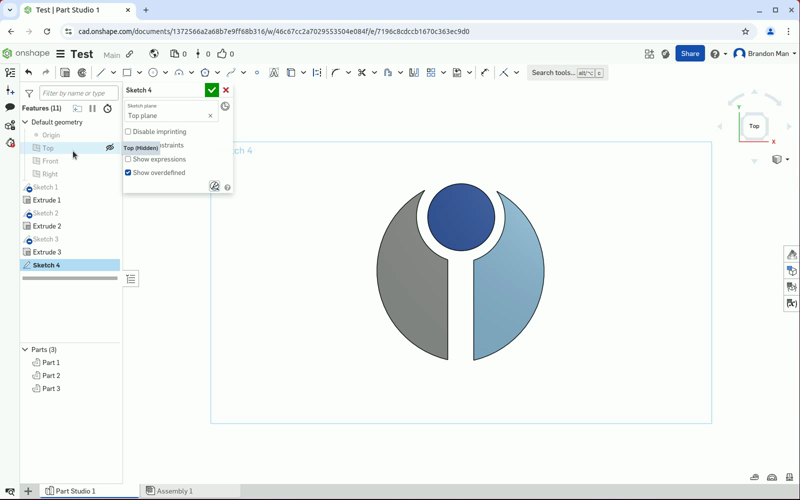
mouse_move(73, 352)
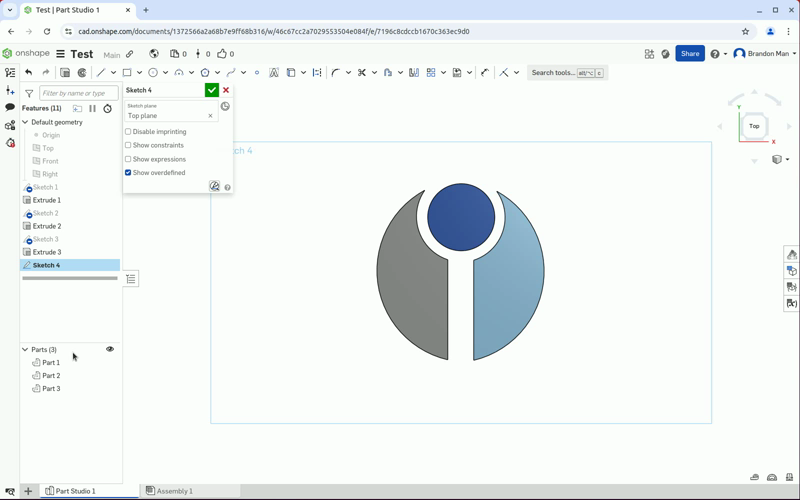
key(y)
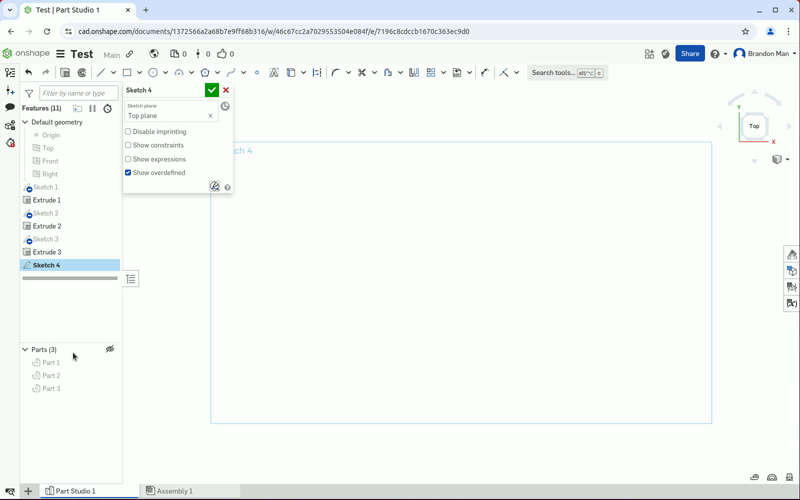
key(c)
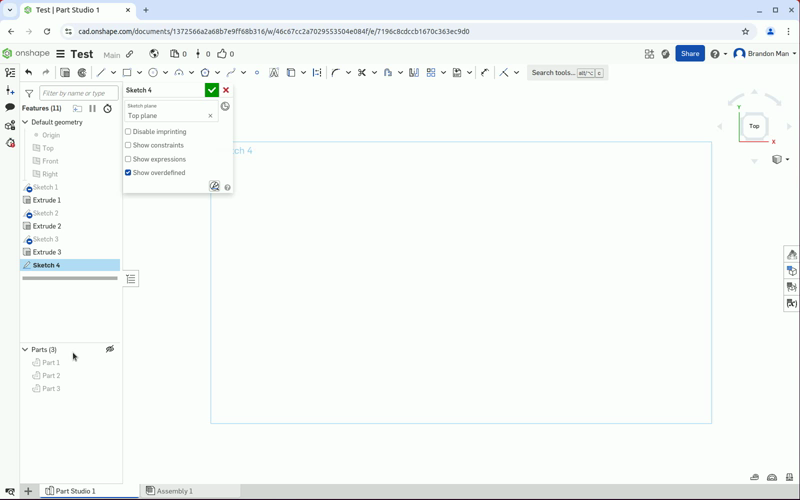
key_down(shift)
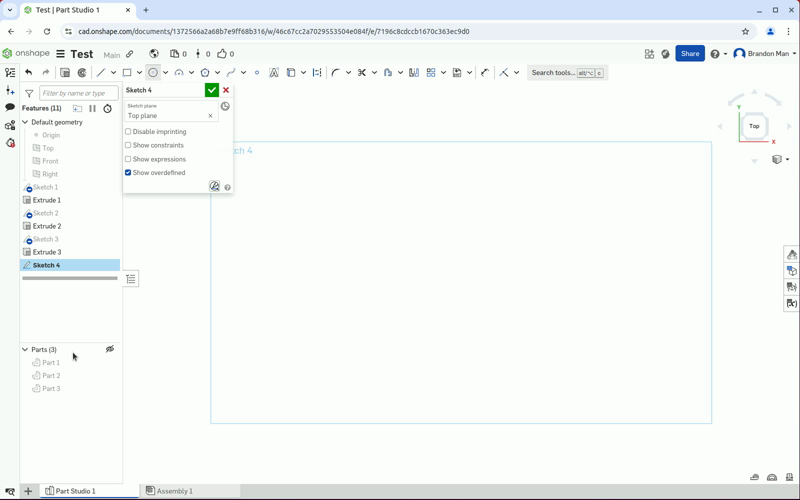
mouse_move(460, 270)
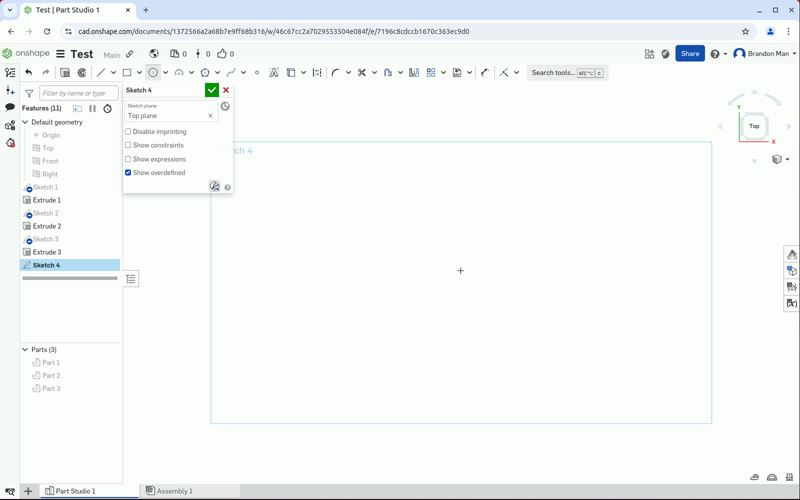
click(460, 270)
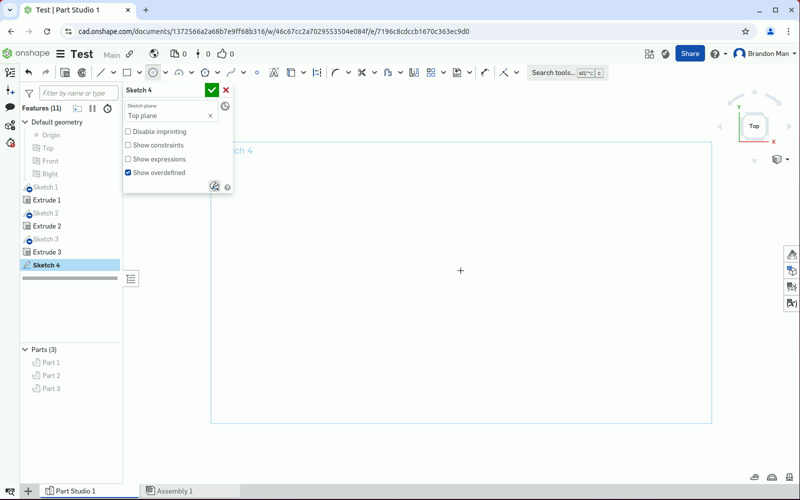
key_up(shift)
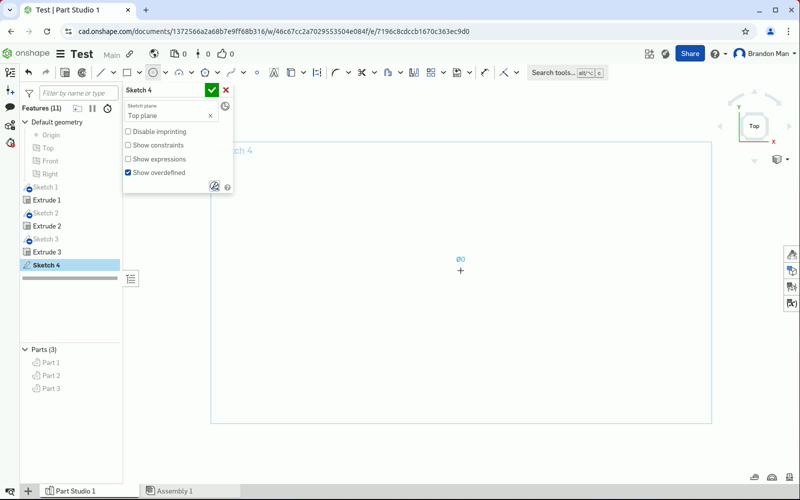
mouse_move(558, 270)
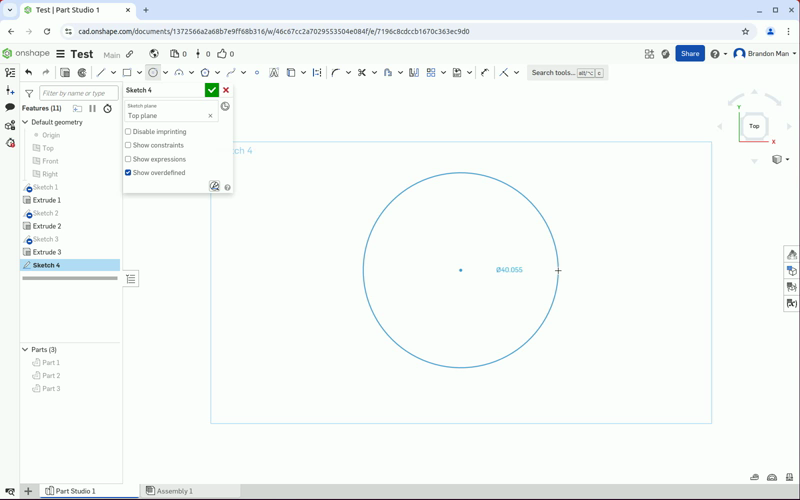
click(558, 270)
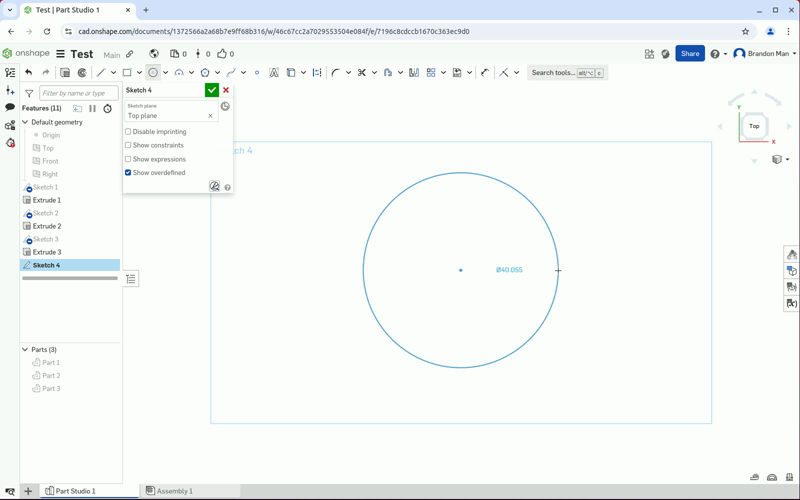
key(esc)
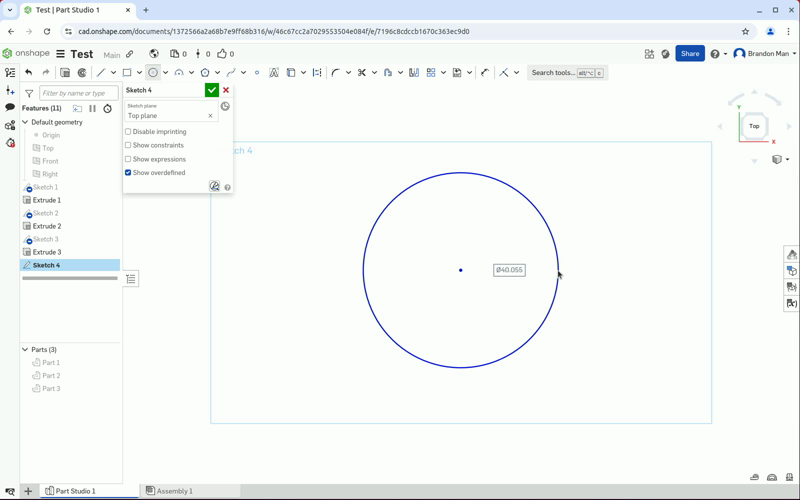
mouse_move(462, 311)
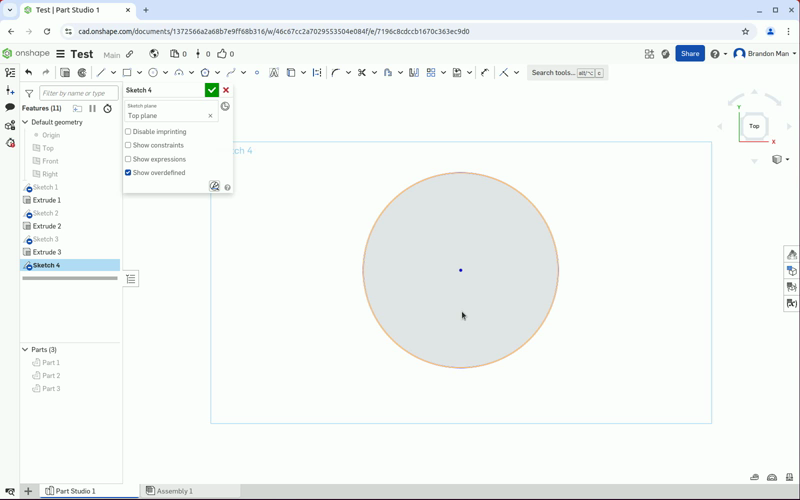
click(462, 311)
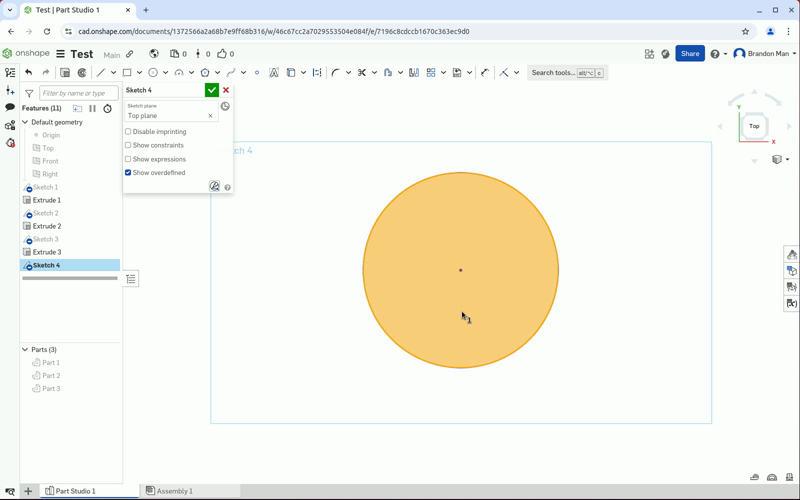
mouse_move(73, 352)
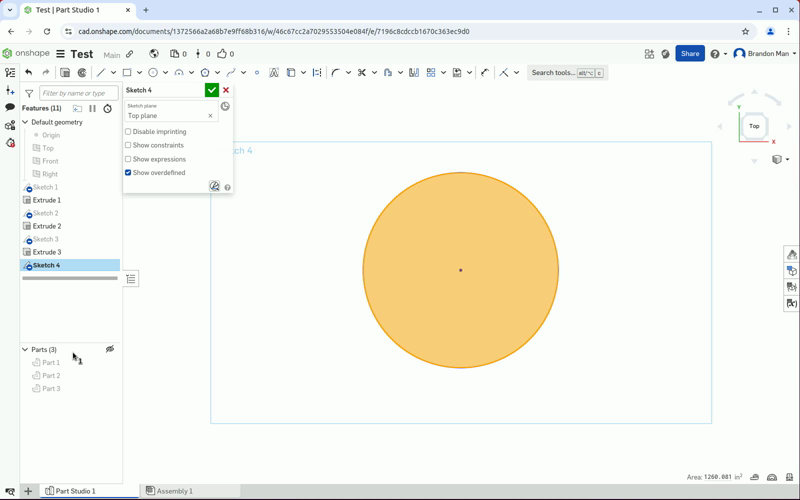
key(shift+y)
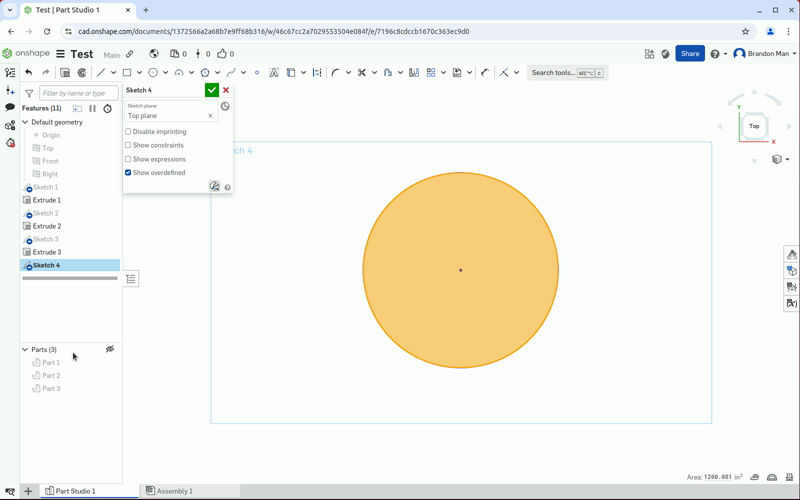
key(shift+e)
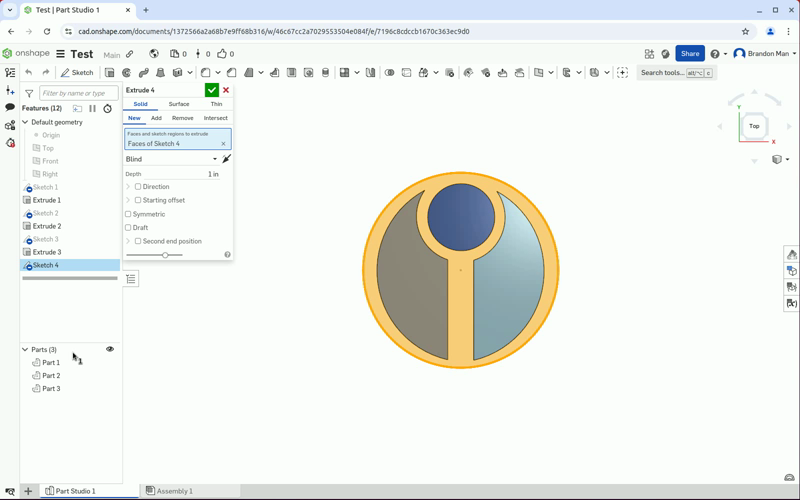
mouse_move(143, 106)
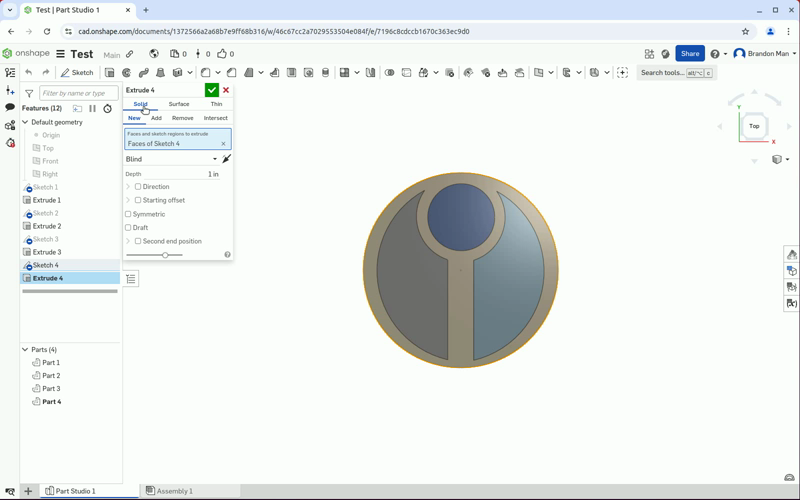
click(143, 106)
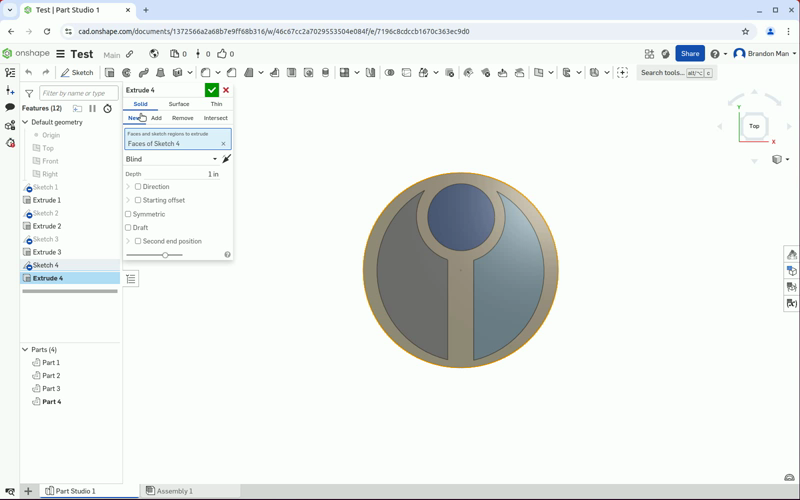
mouse_move(137, 120)
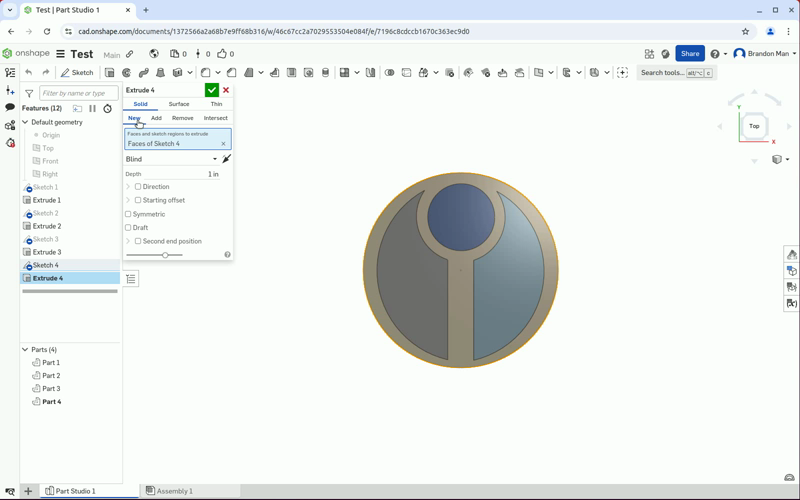
click(137, 120)
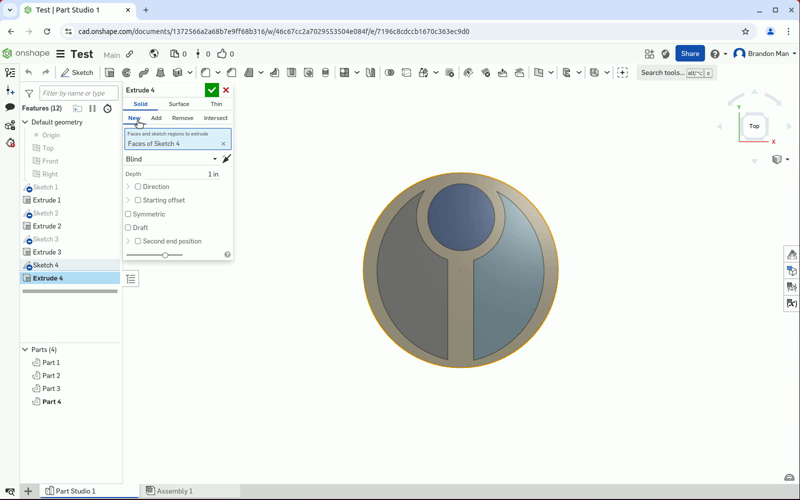
key(tab, 4)
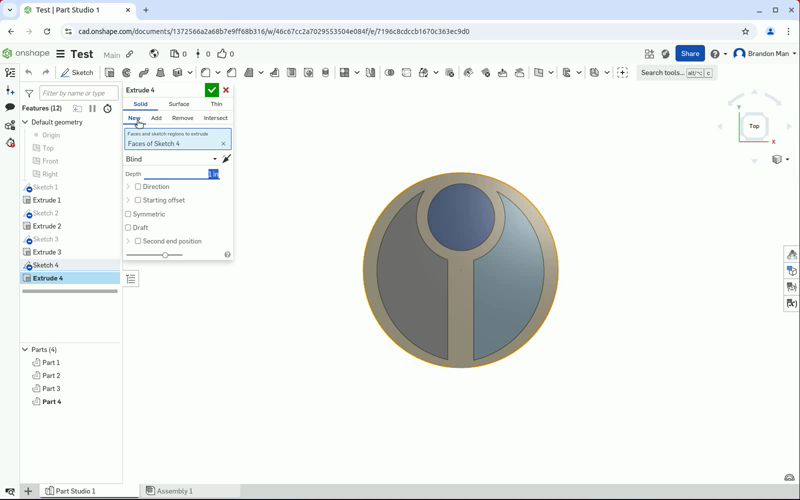
text(1.444)
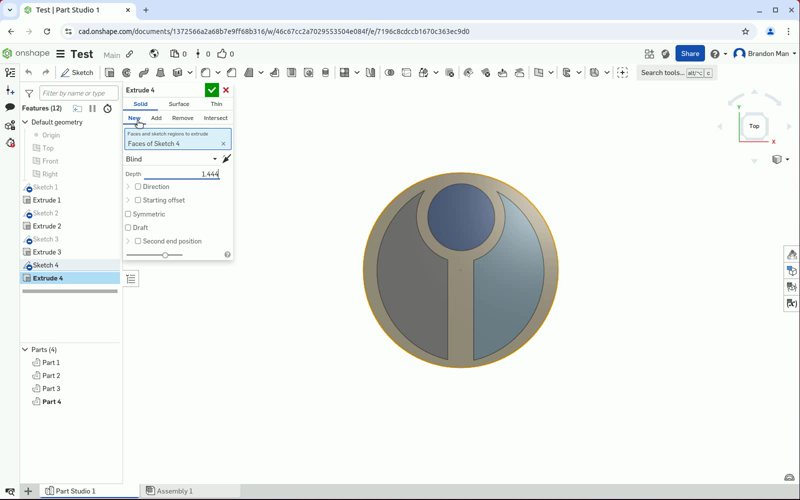
key(enter)
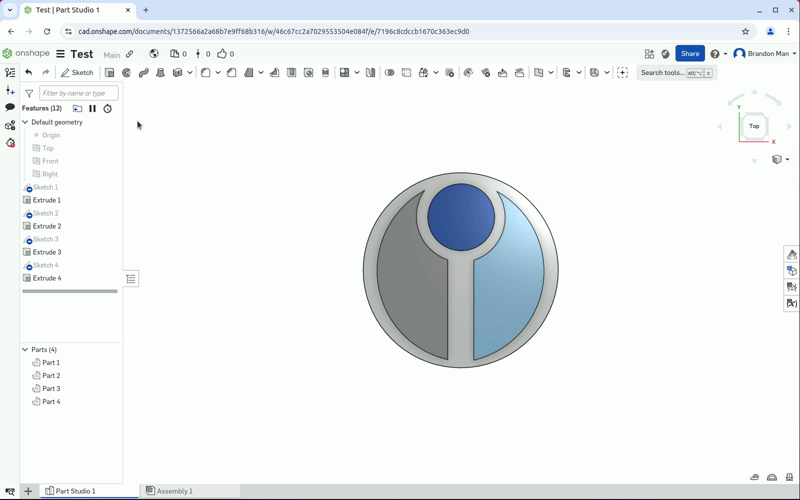
key(shift+h)
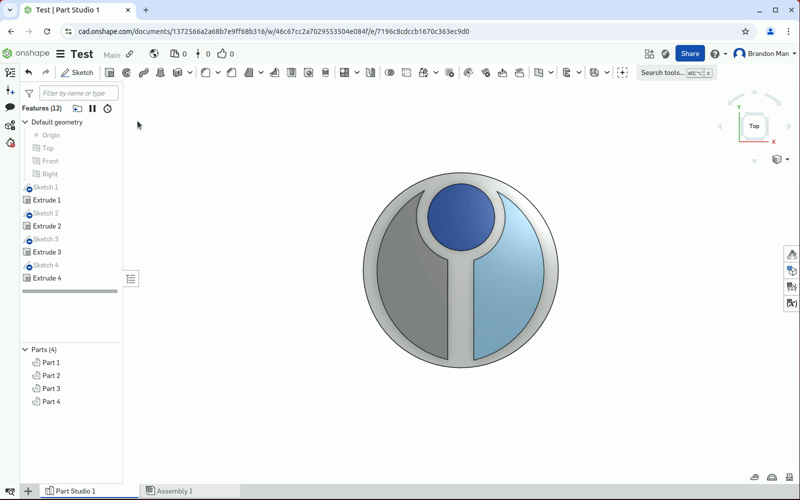
key(shift+h)
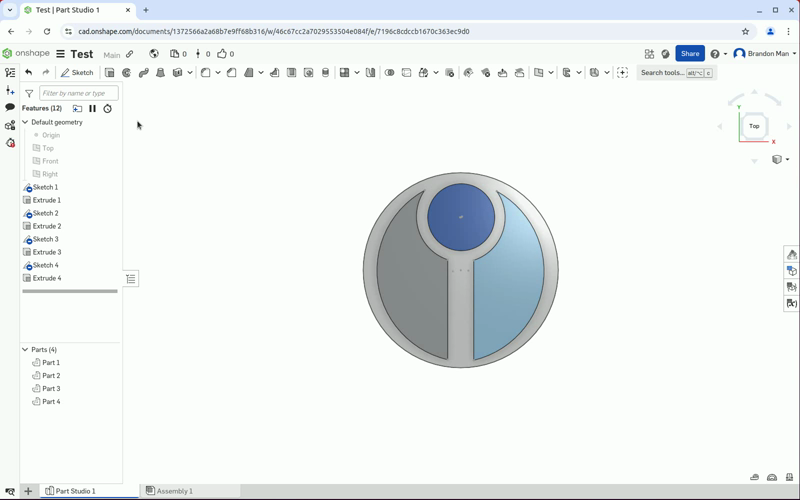
key(shift+7)
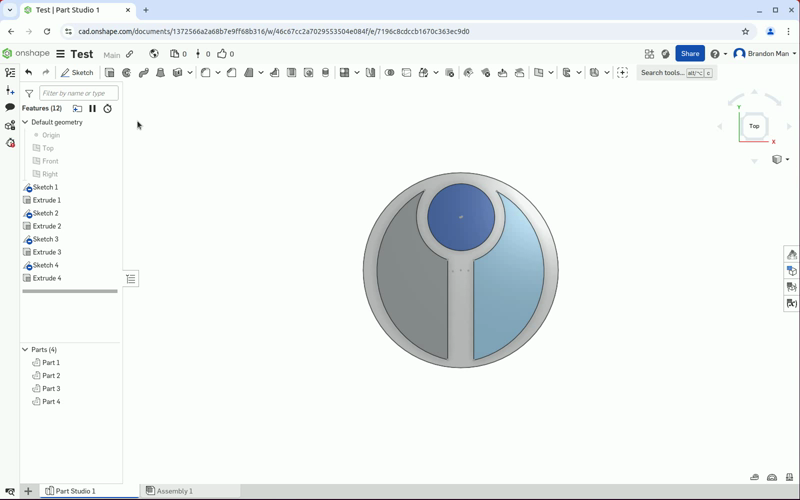
key(up, 3)
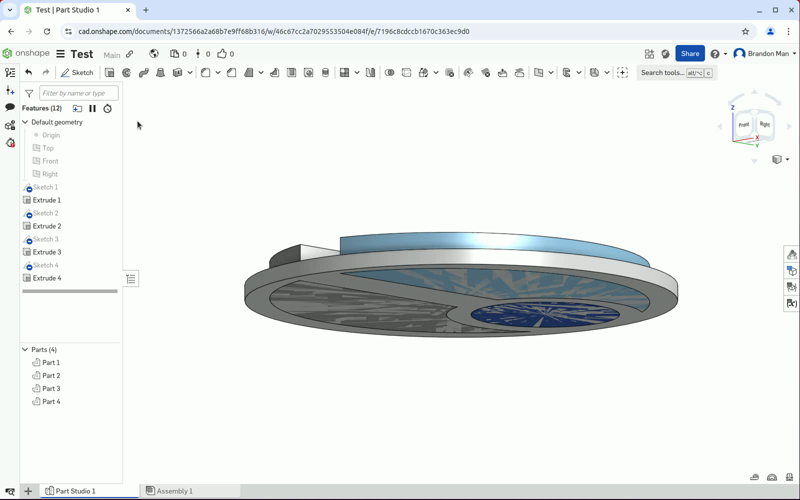
key(left, 3)
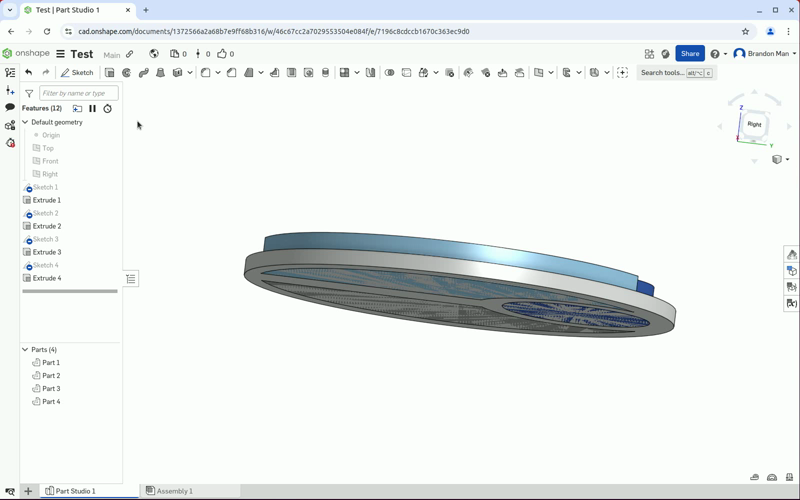
key(right, 3)
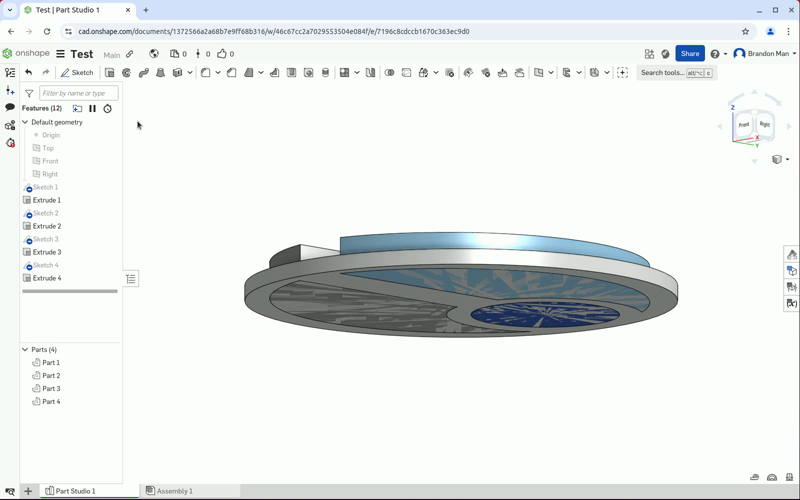
key(down, 3)
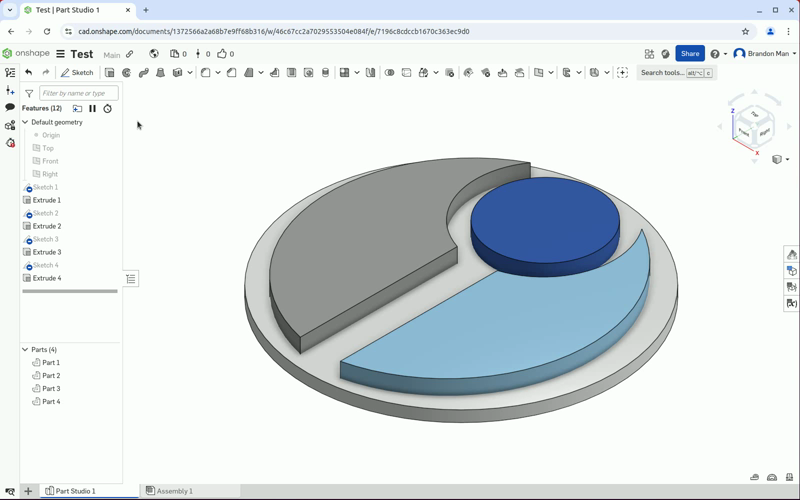
mouse_move(73, 189)
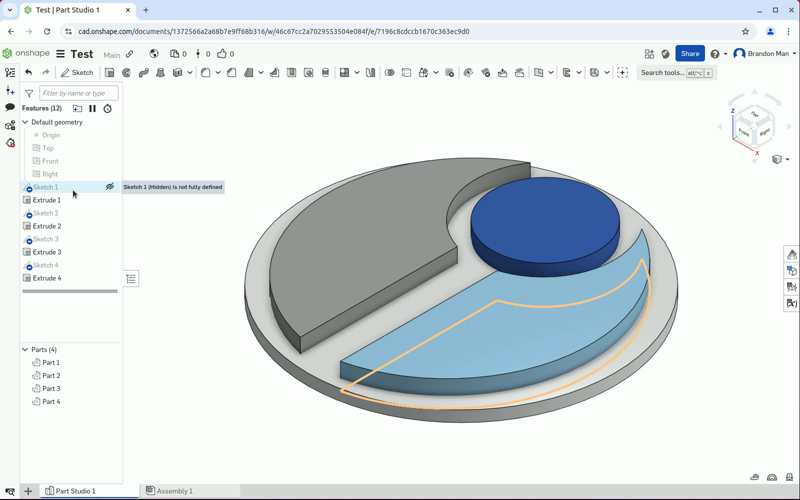
click(73, 189)